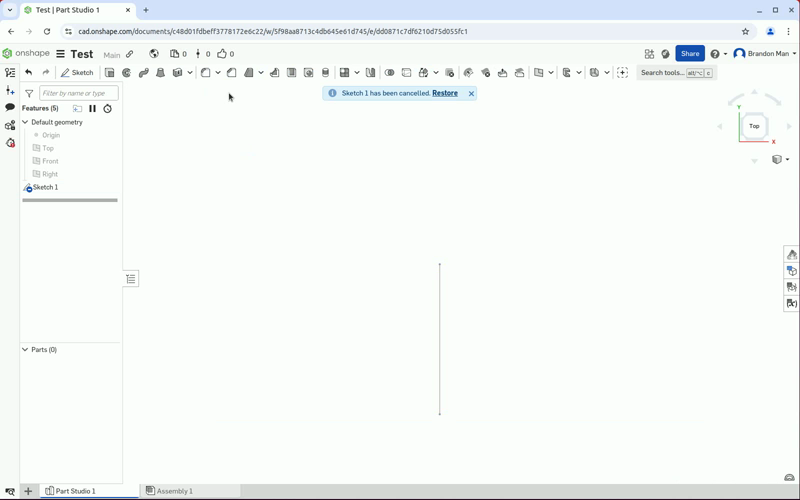
key(shift+h)
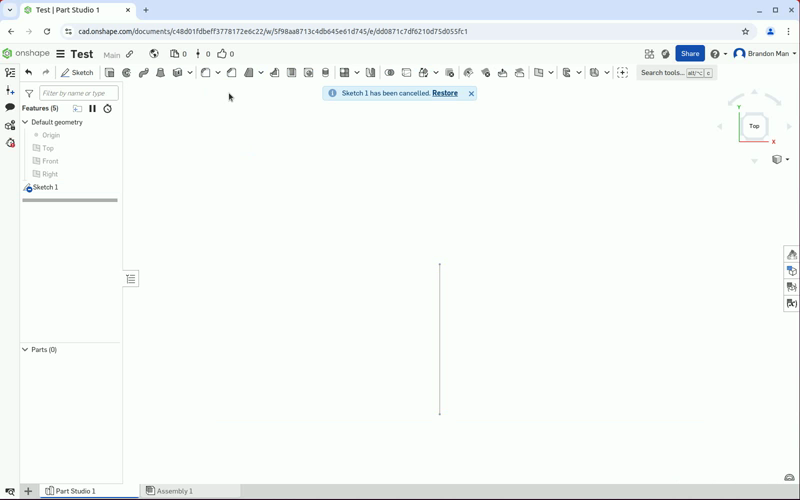
key(shift+s)
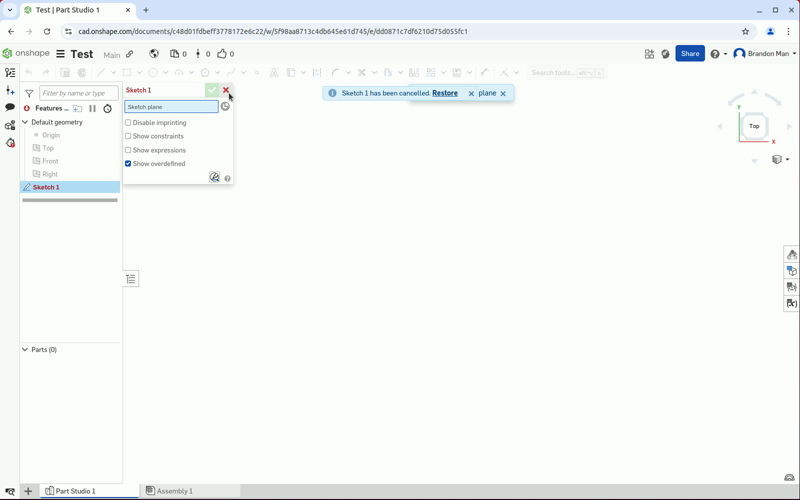
mouse_move(73, 150)
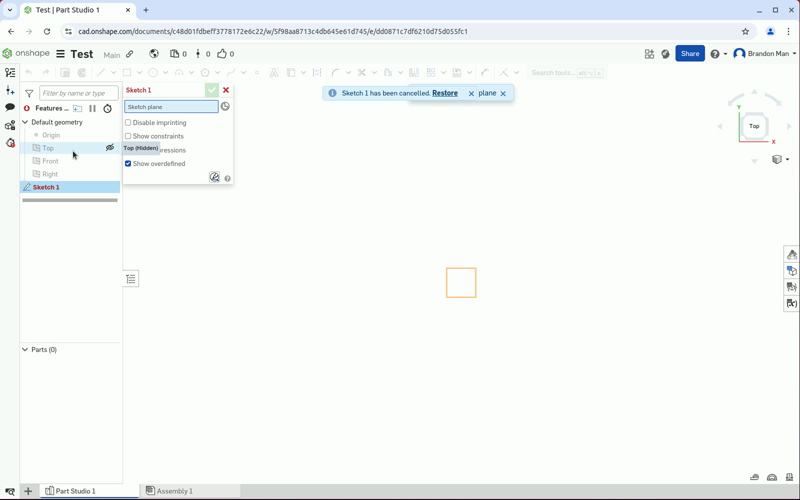
click(73, 150)
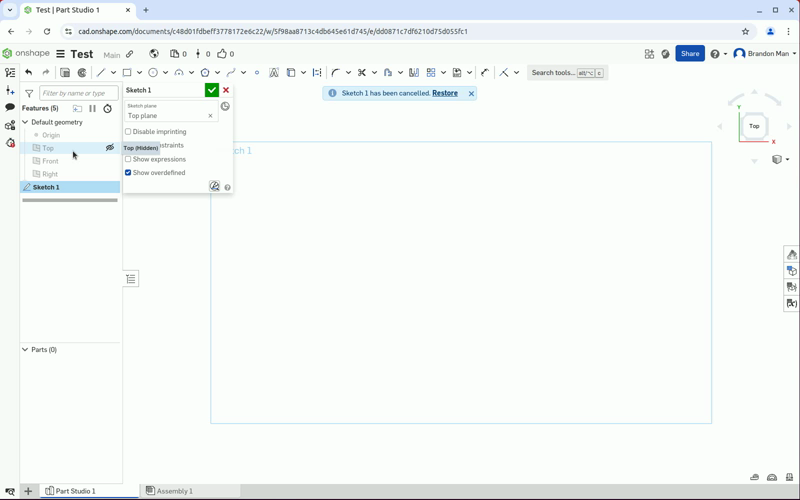
mouse_move(73, 352)
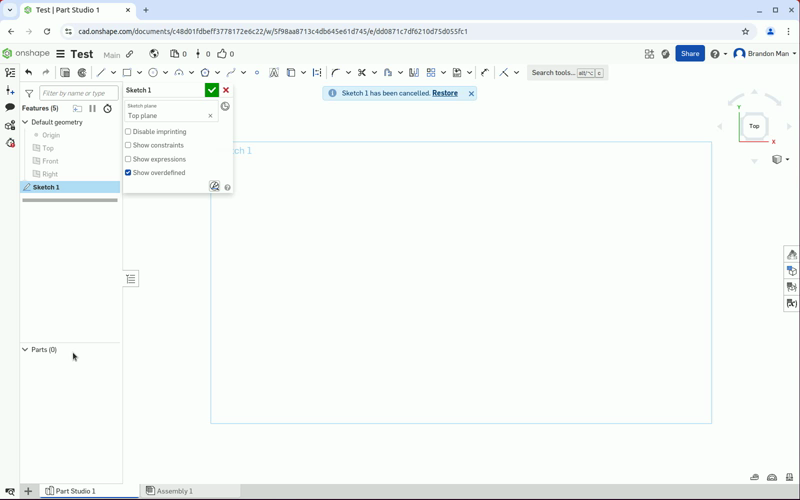
key(y)
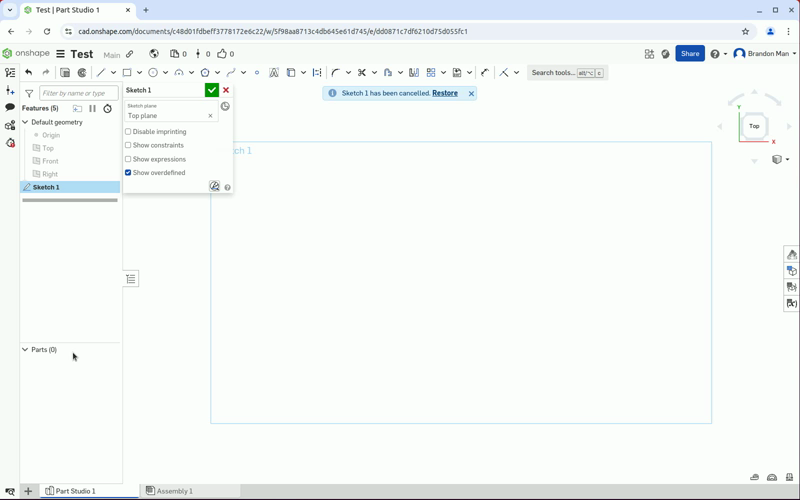
key(l)
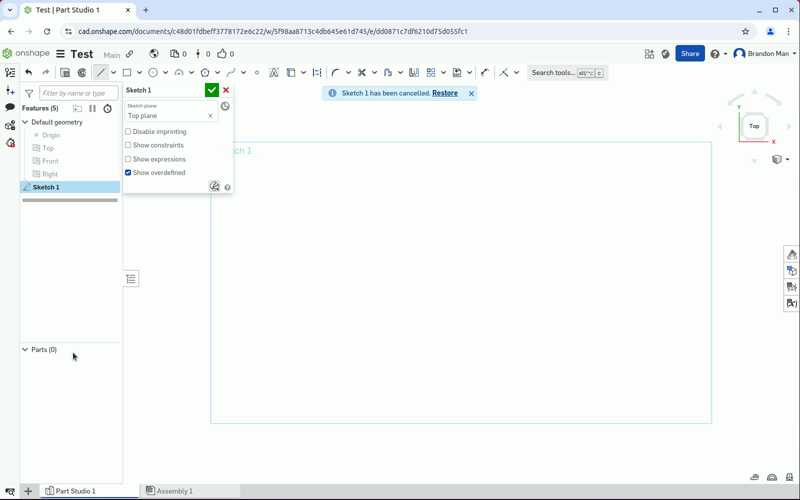
key_down(shift)
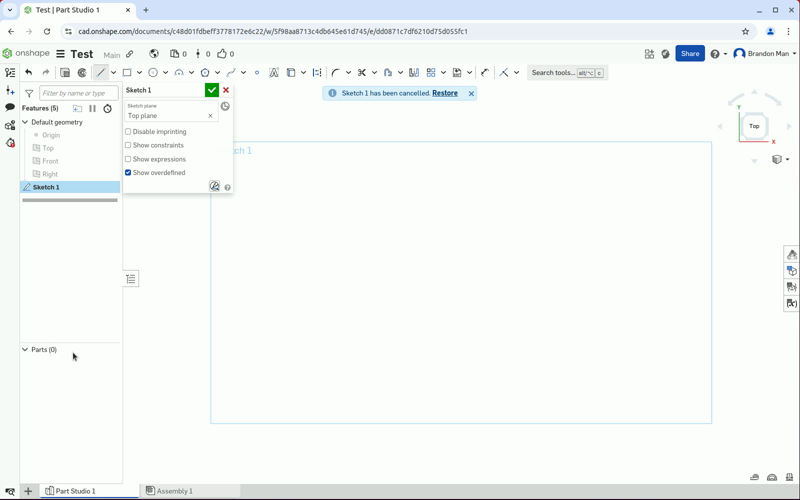
mouse_move(348, 383)
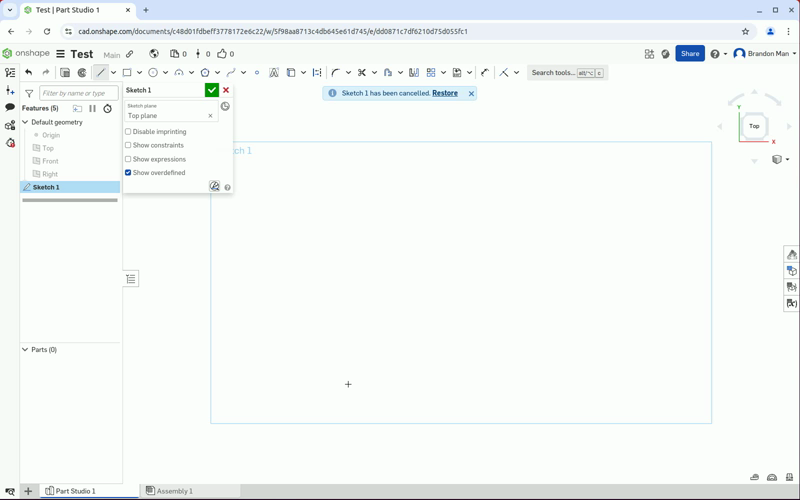
click(348, 383)
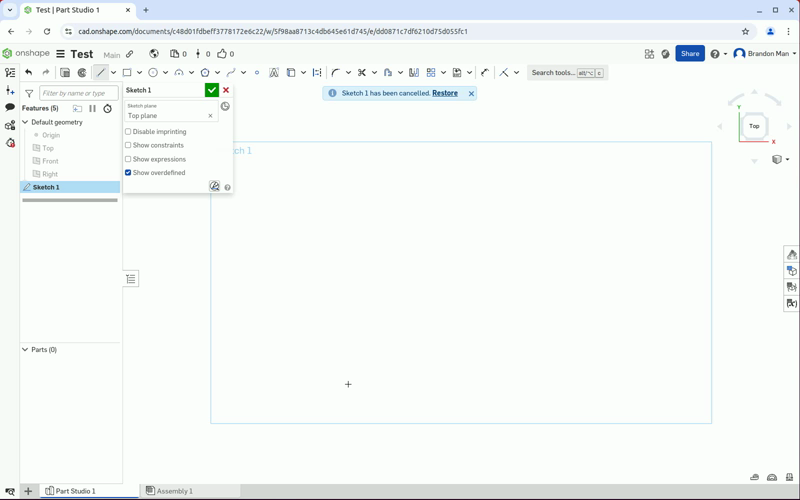
key_up(shift)
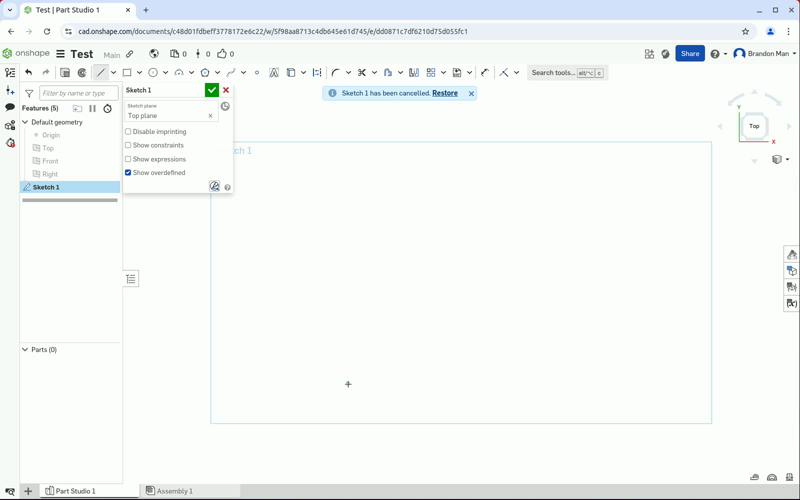
key_down(shift)
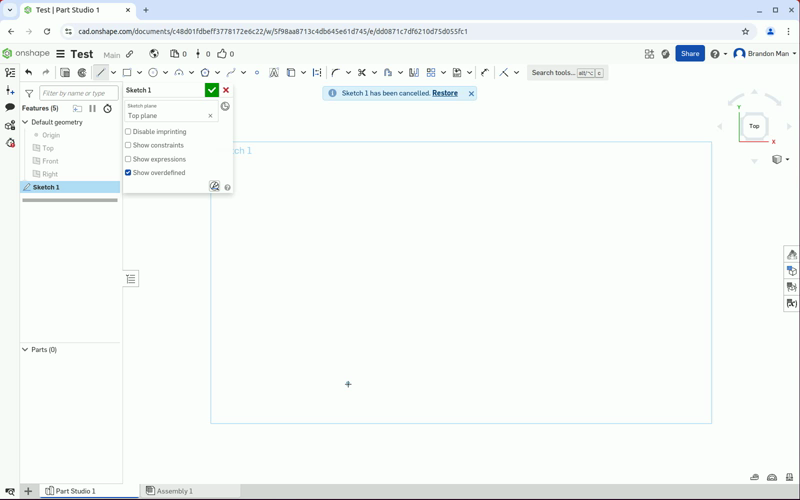
mouse_move(445, 383)
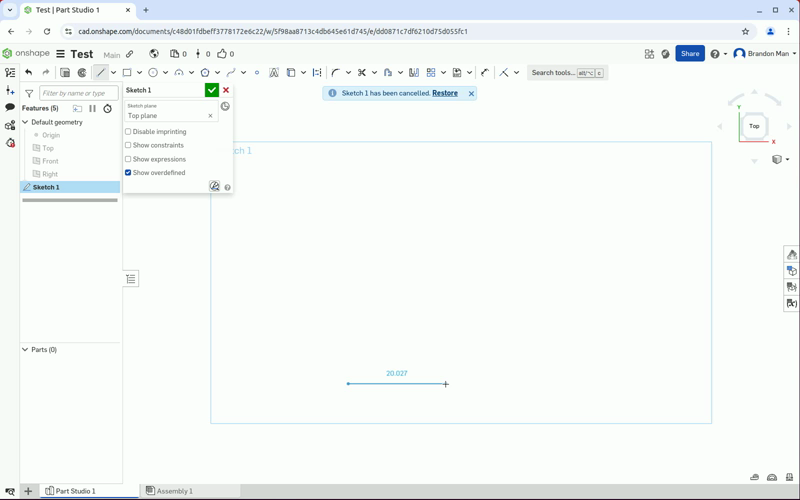
click(445, 383)
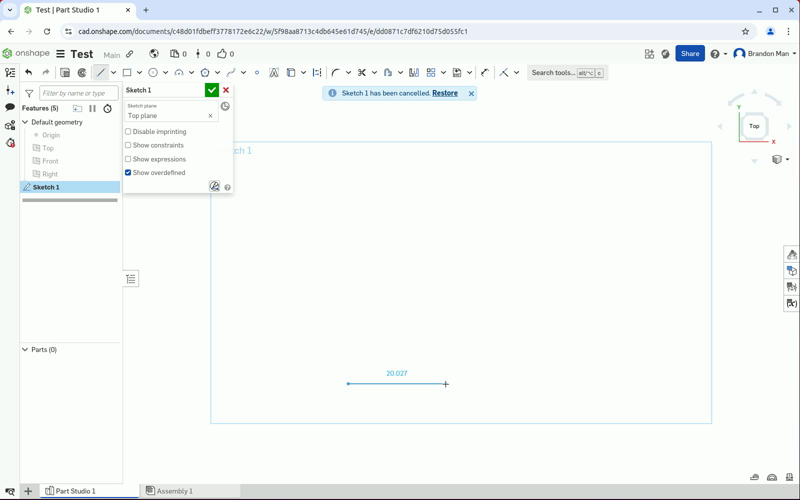
key_up(shift)
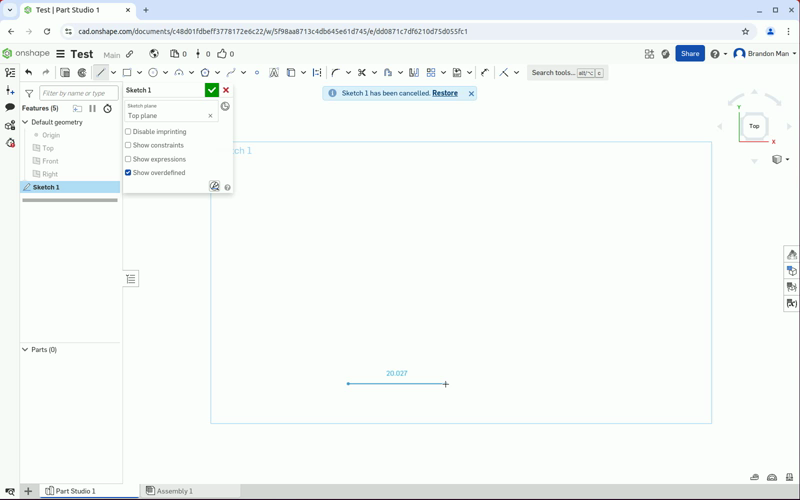
key_down(shift)
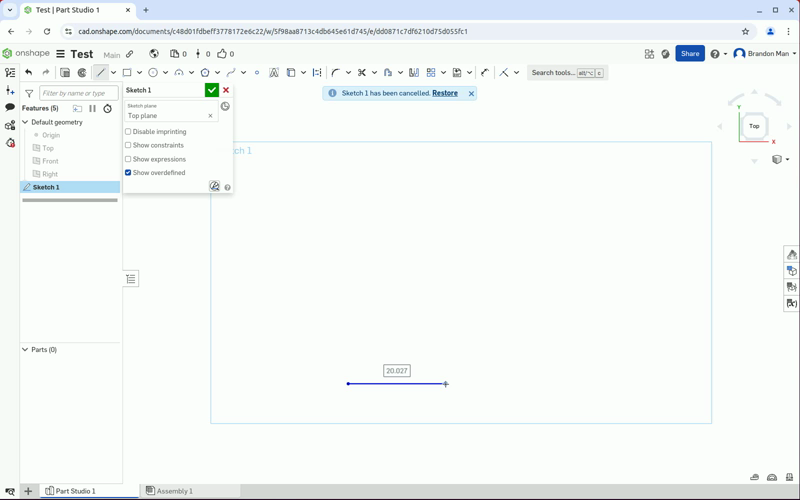
mouse_move(475, 383)
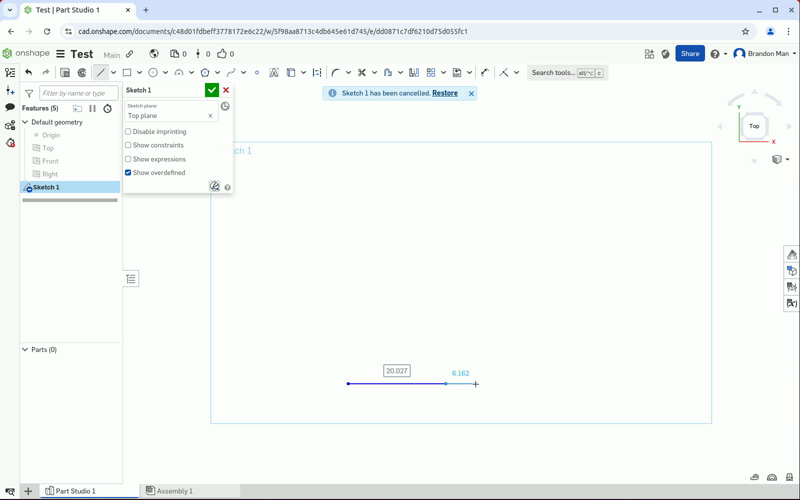
mouse_move(445, 351)
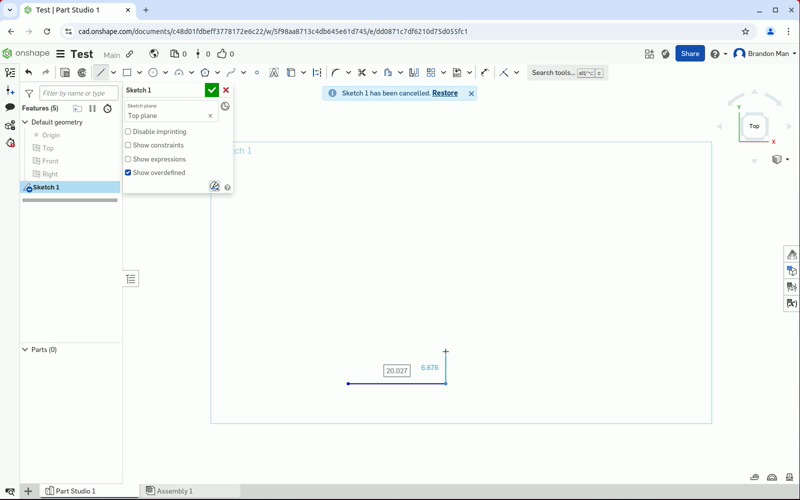
click(445, 351)
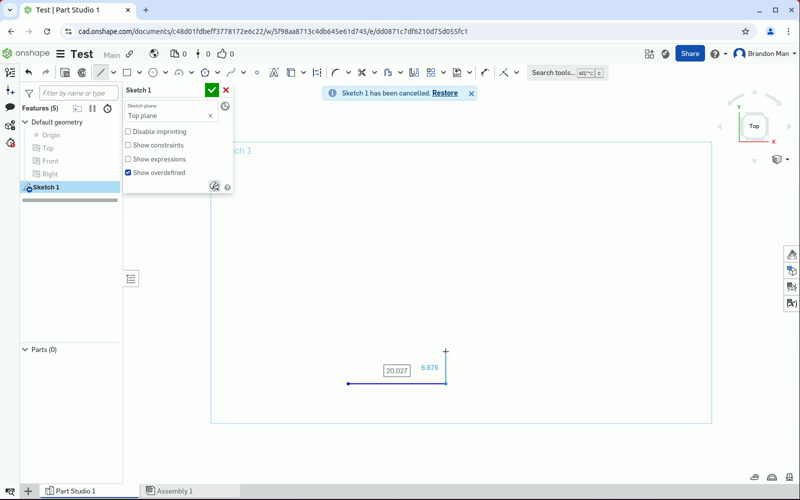
key_up(shift)
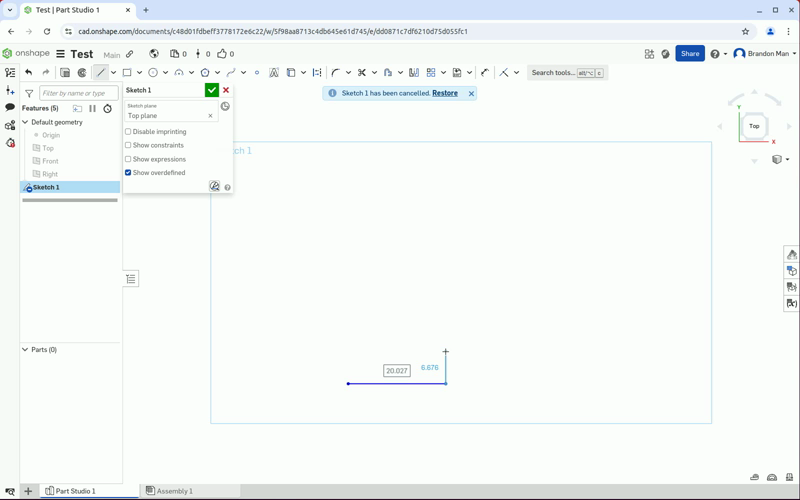
key_down(shift)
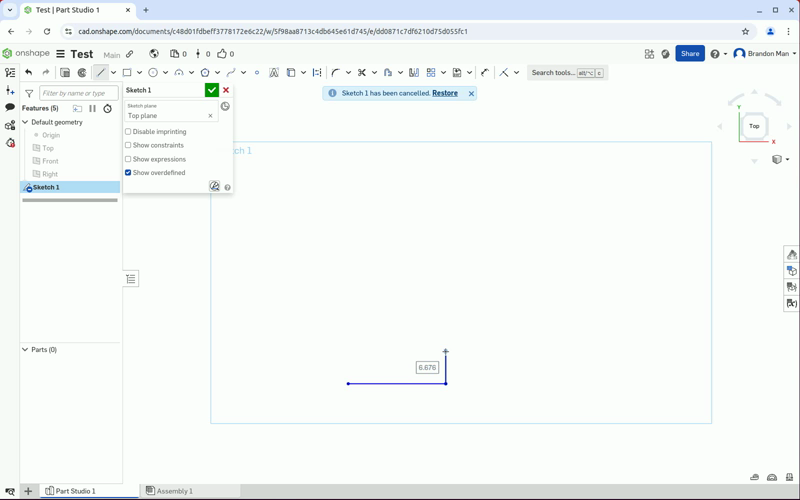
mouse_move(348, 351)
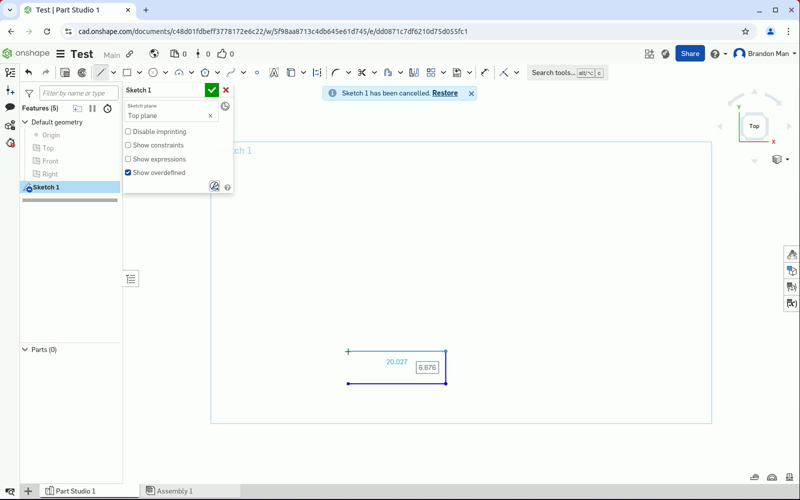
click(348, 351)
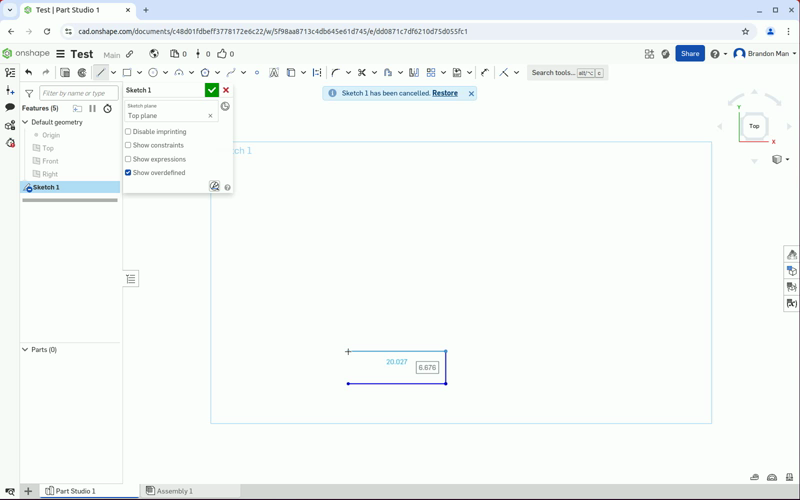
key_up(shift)
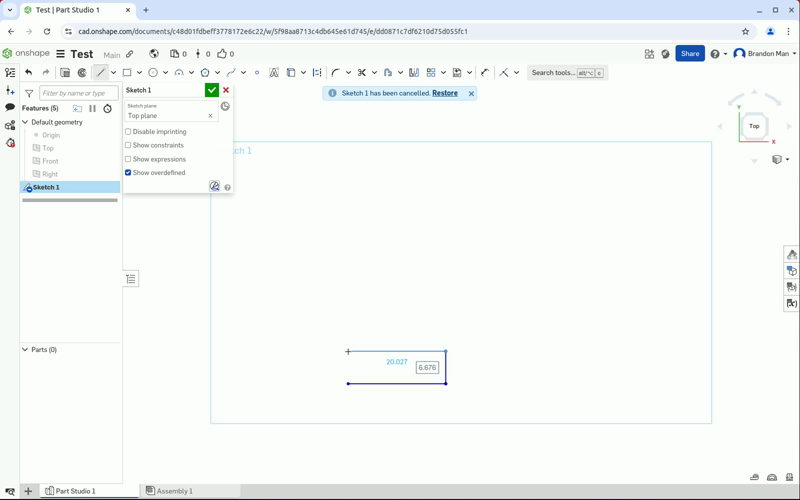
mouse_move(378, 351)
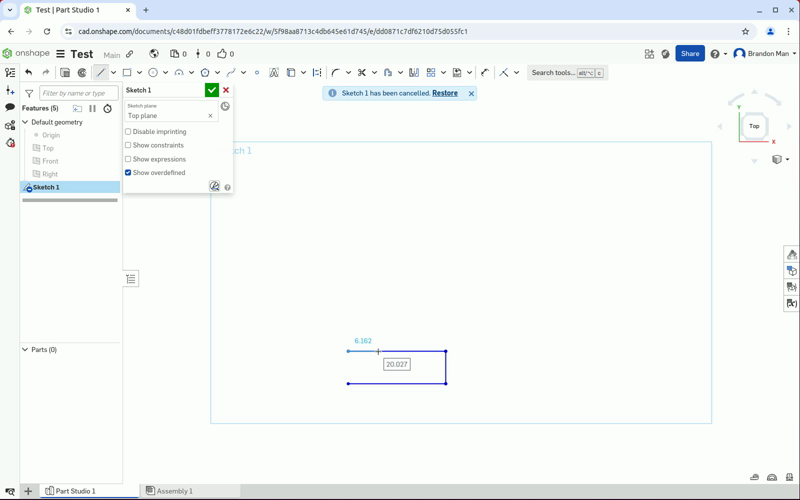
key_down(shift)
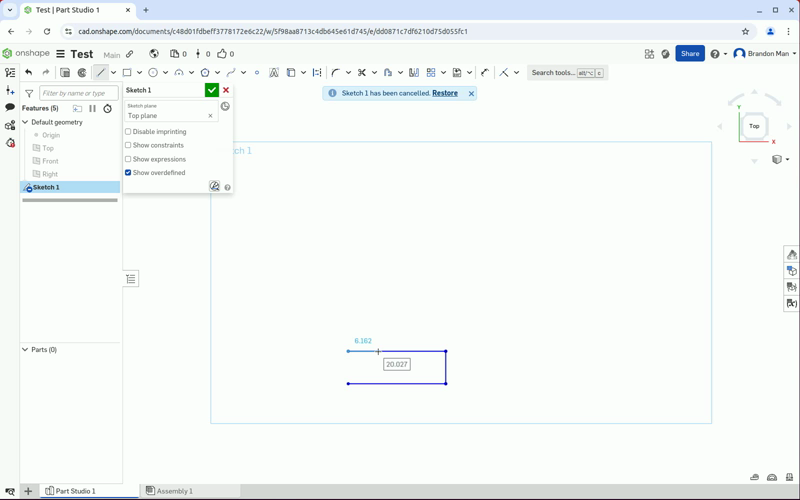
mouse_move(348, 383)
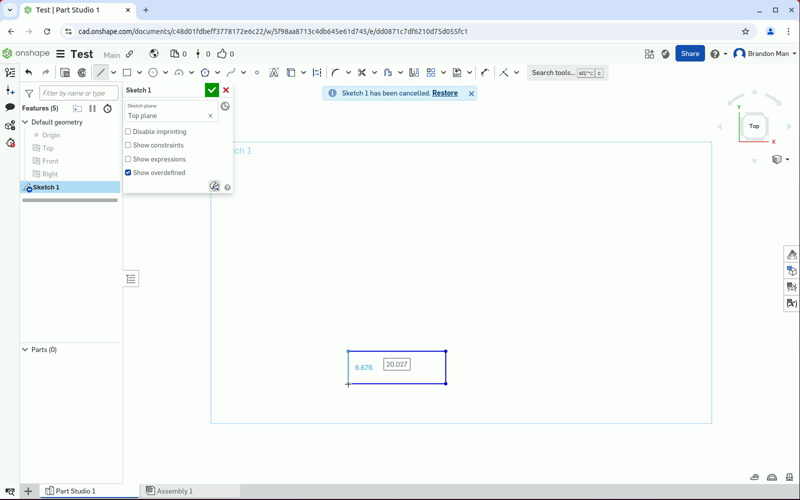
key_up(shift)
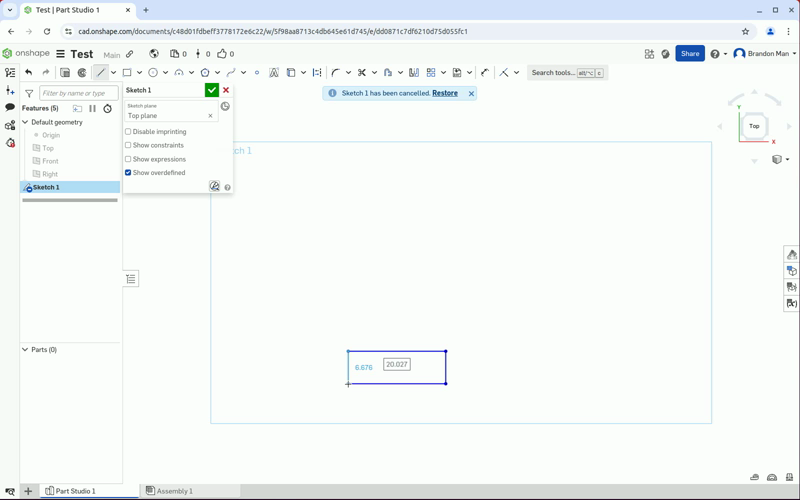
click(348, 383)
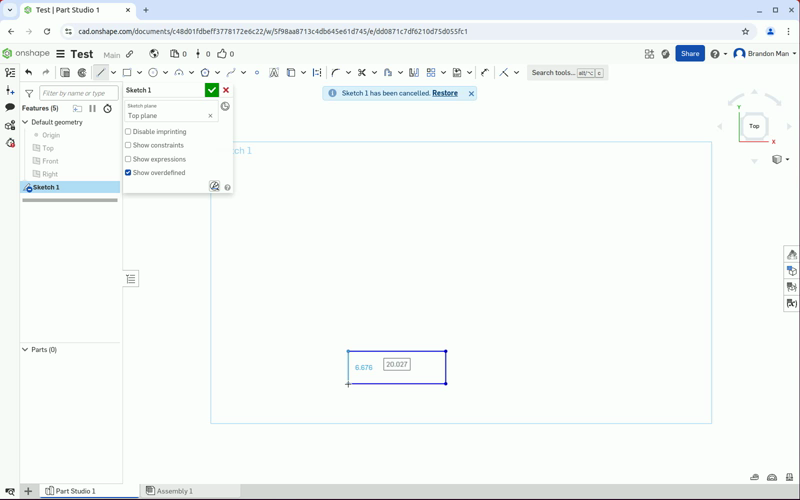
key(esc)
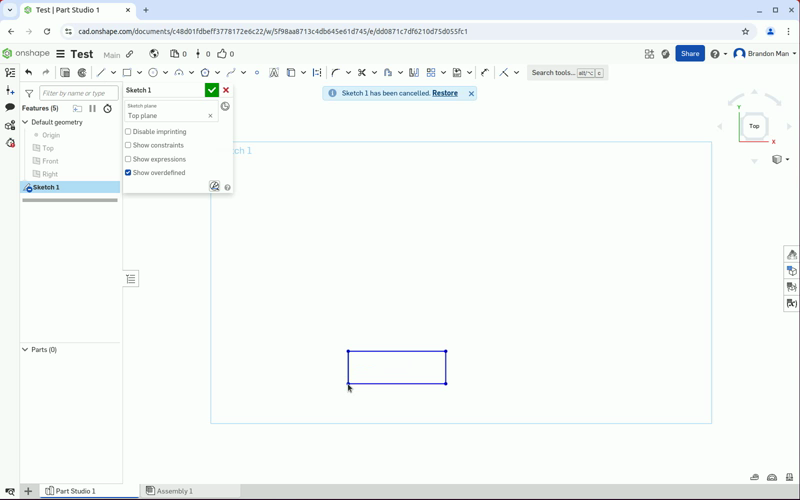
mouse_move(378, 370)
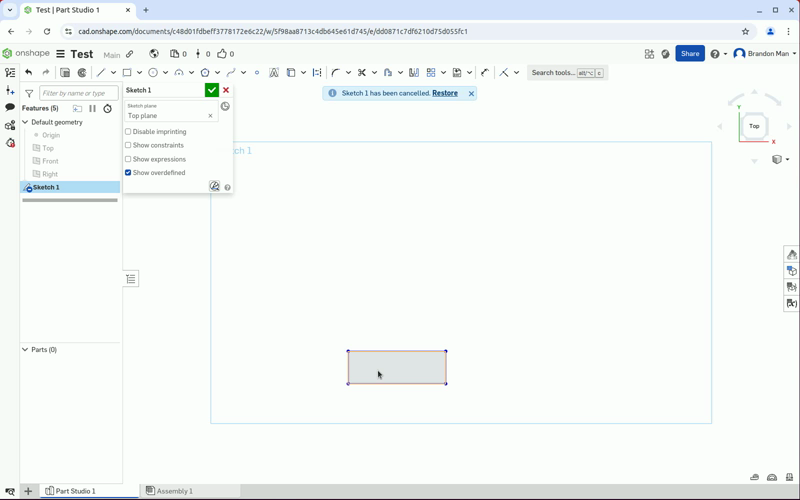
click(378, 370)
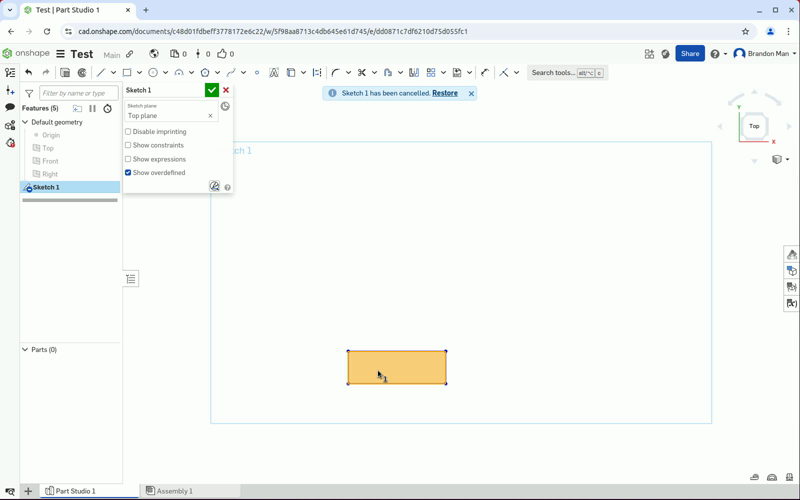
mouse_move(73, 352)
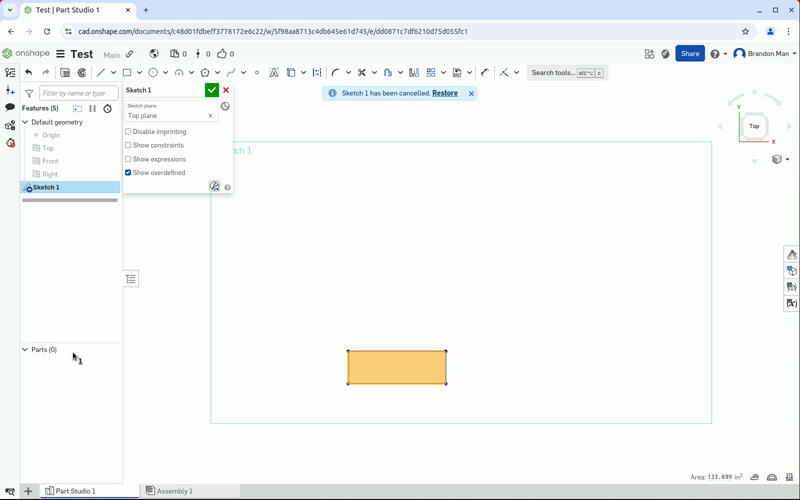
key(shift+y)
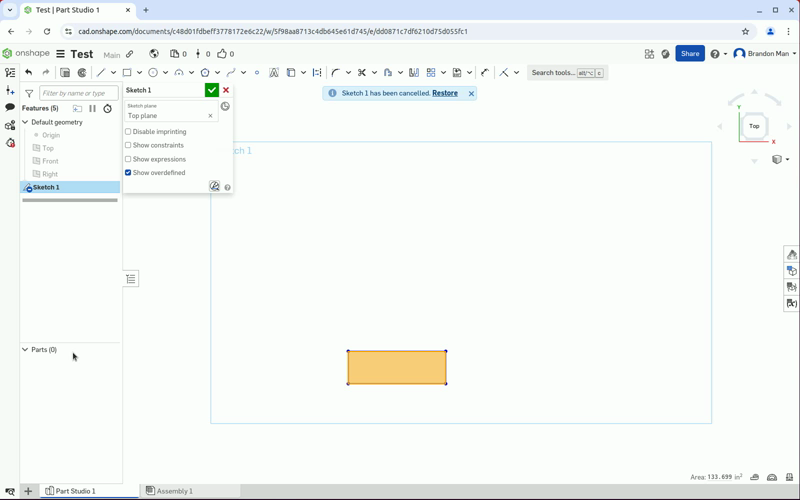
key(shift+e)
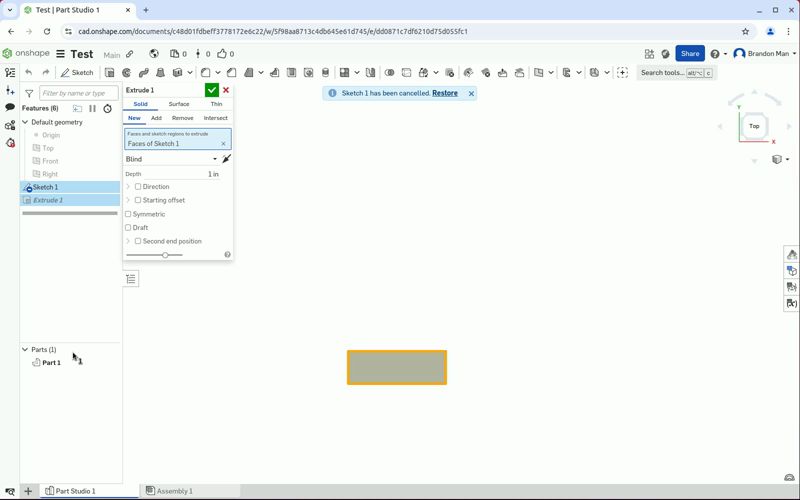
mouse_move(143, 106)
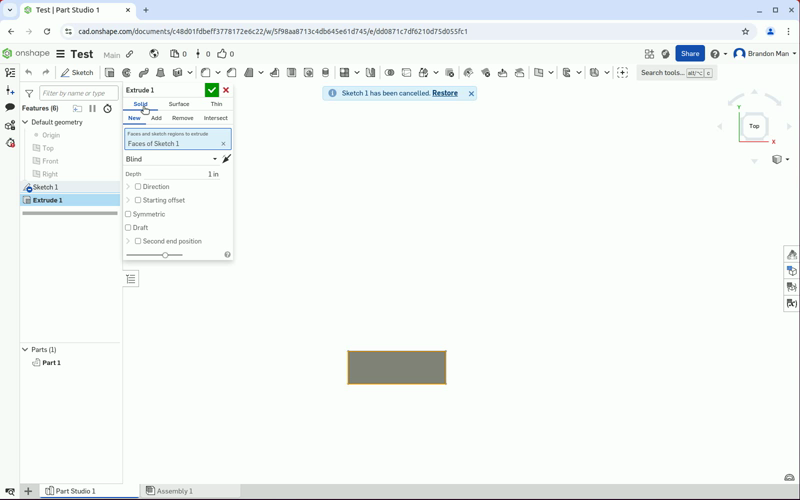
click(143, 106)
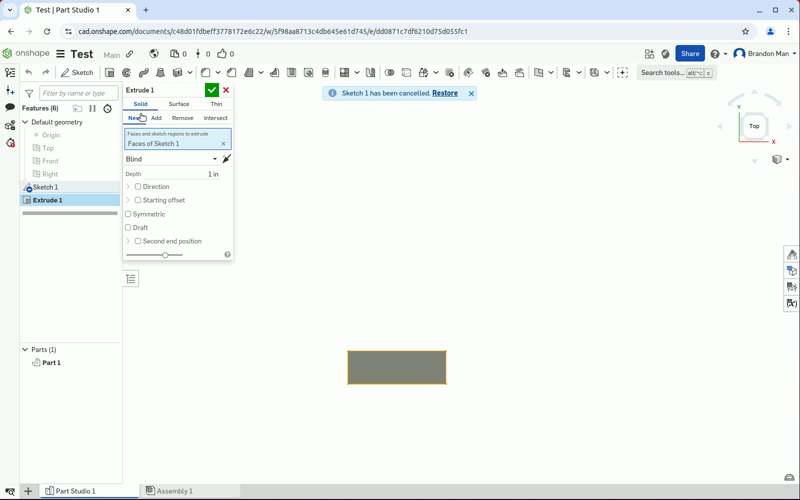
mouse_move(137, 120)
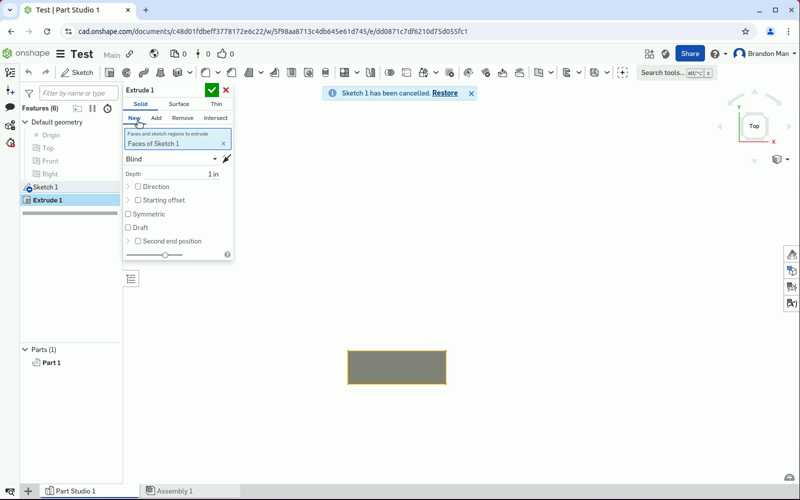
click(137, 120)
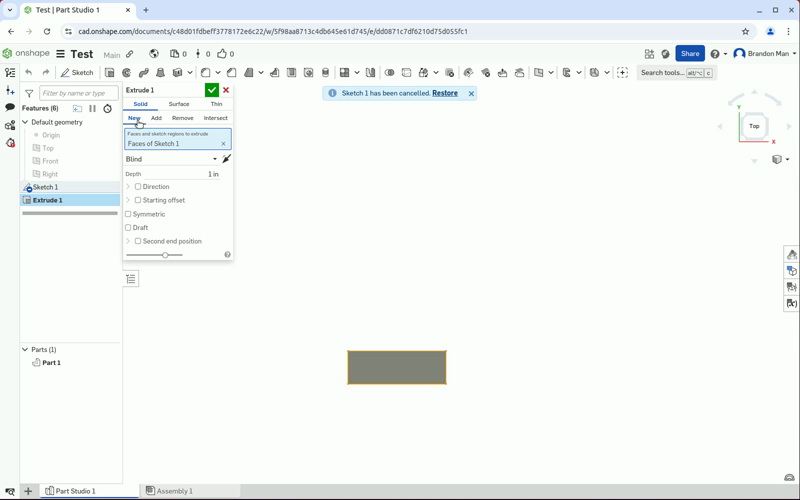
key(tab, 4)
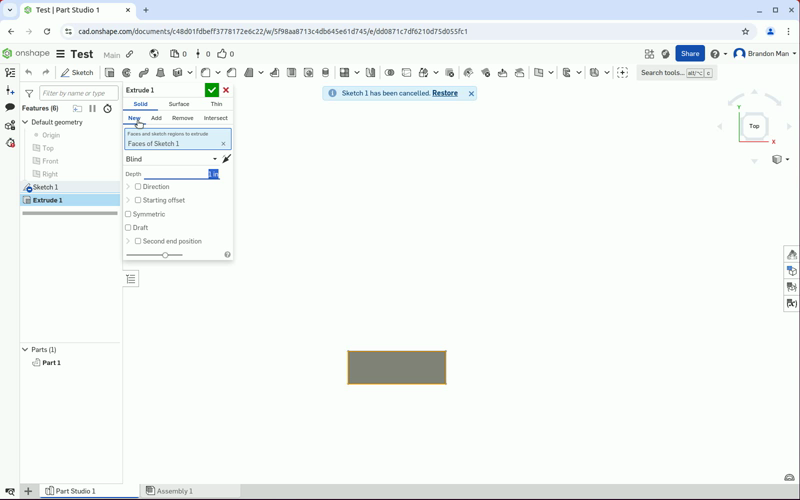
text(1.685)
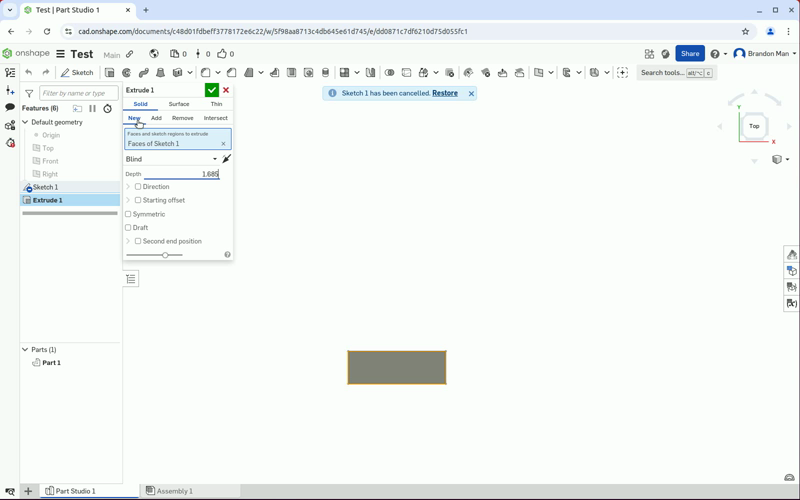
key(enter)
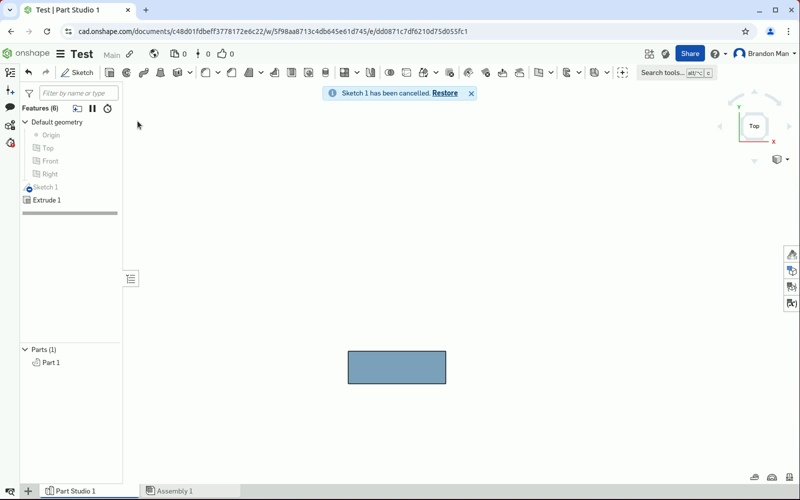
key(shift+h)
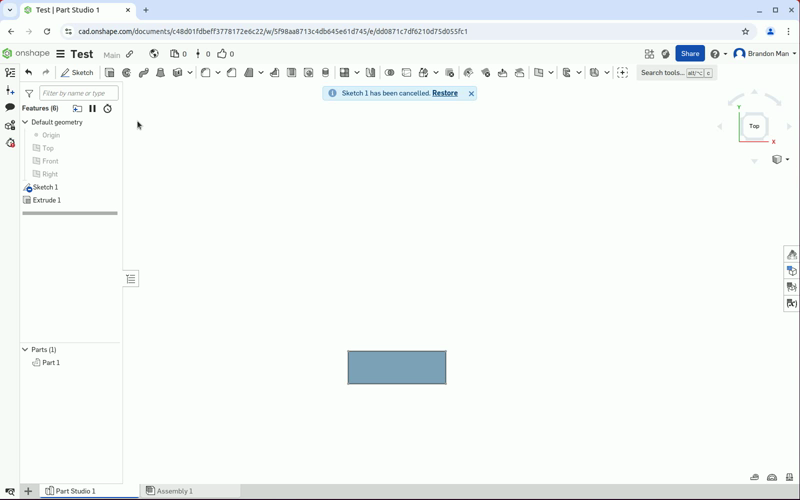
key(shift+h)
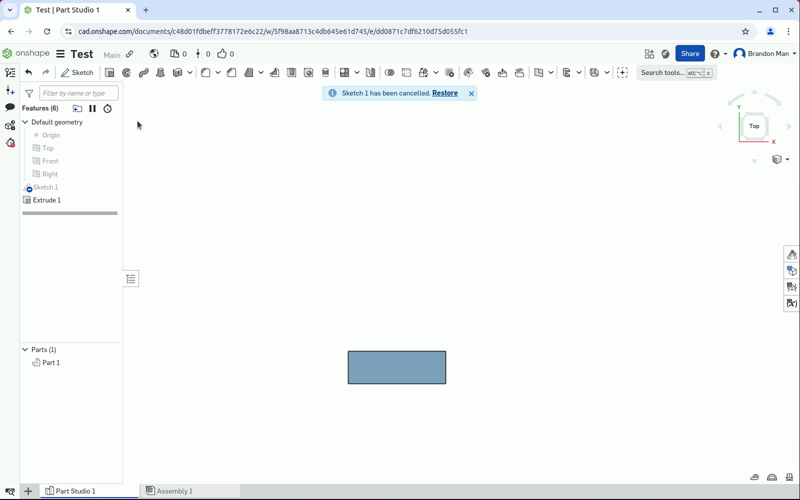
mouse_move(73, 189)
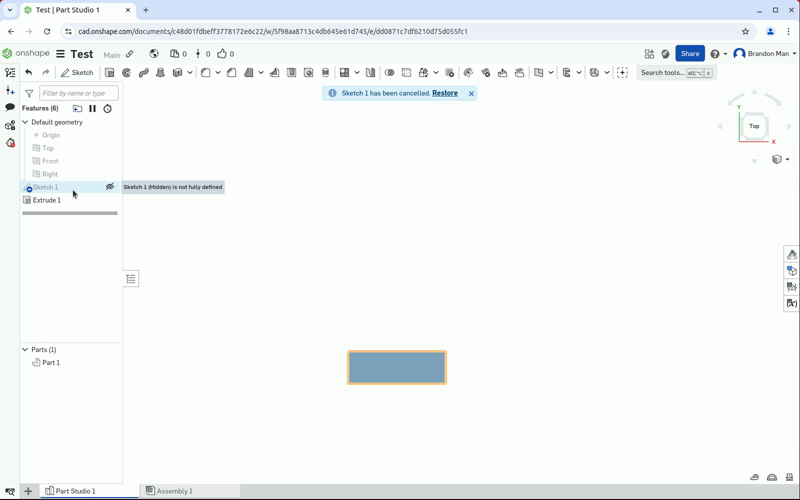
click(73, 189)
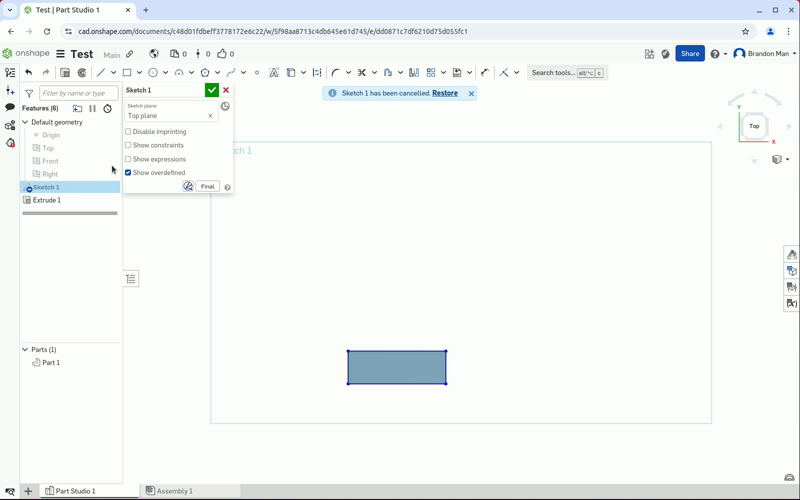
mouse_move(229, 92)
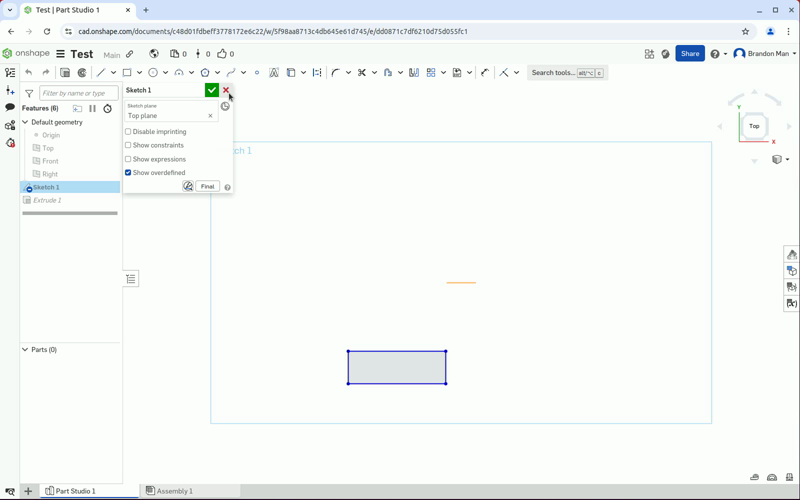
click(229, 92)
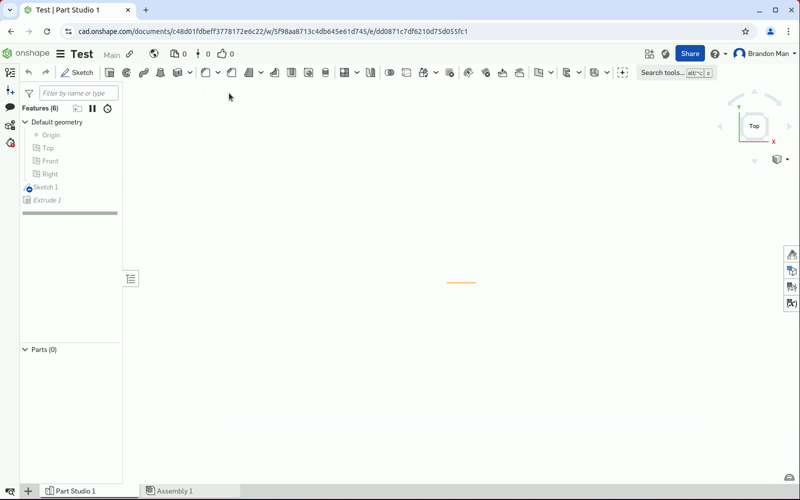
mouse_move(541, 75)
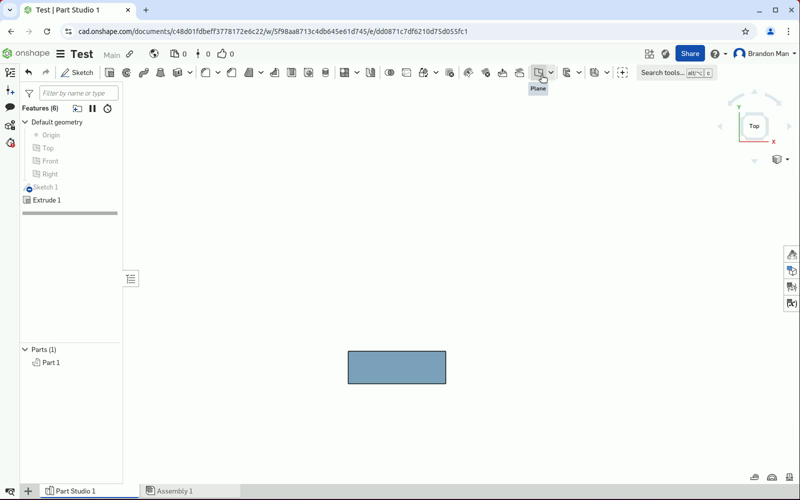
click(541, 75)
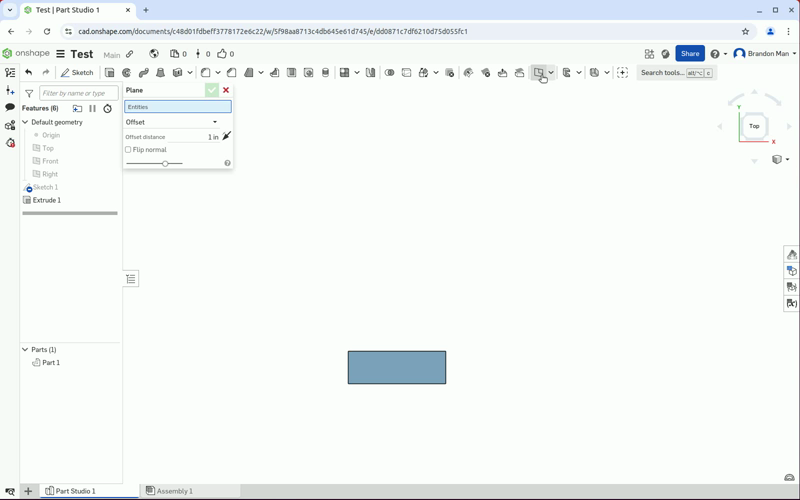
mouse_move(73, 150)
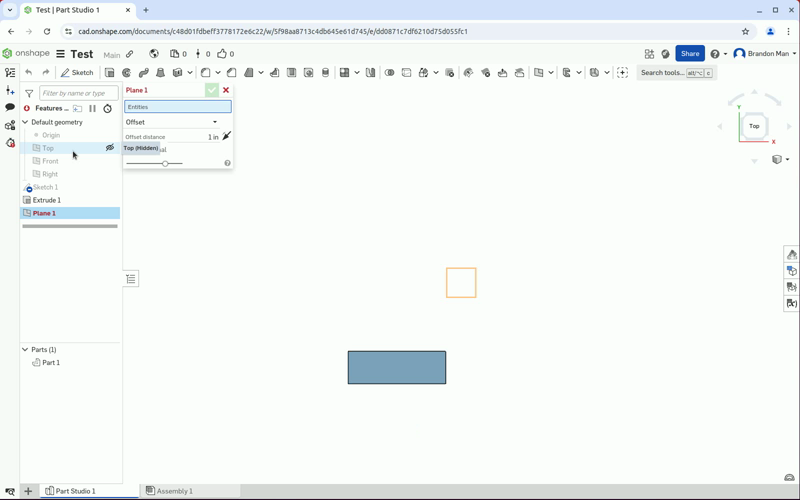
click(73, 150)
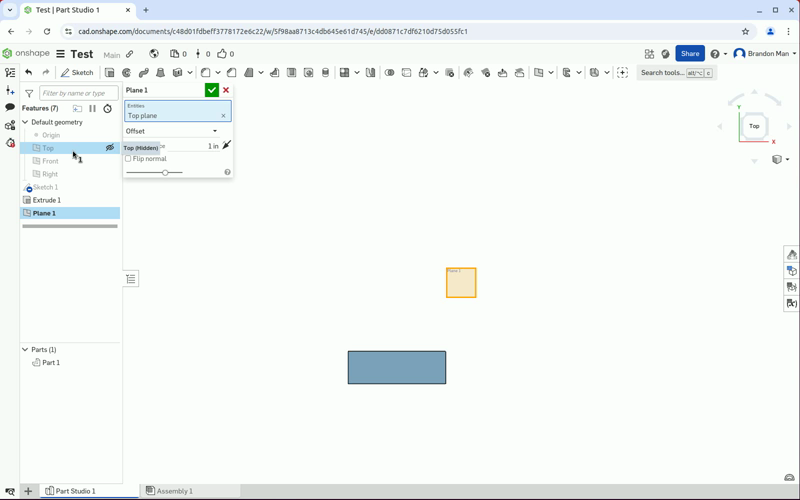
key(tab, 2)
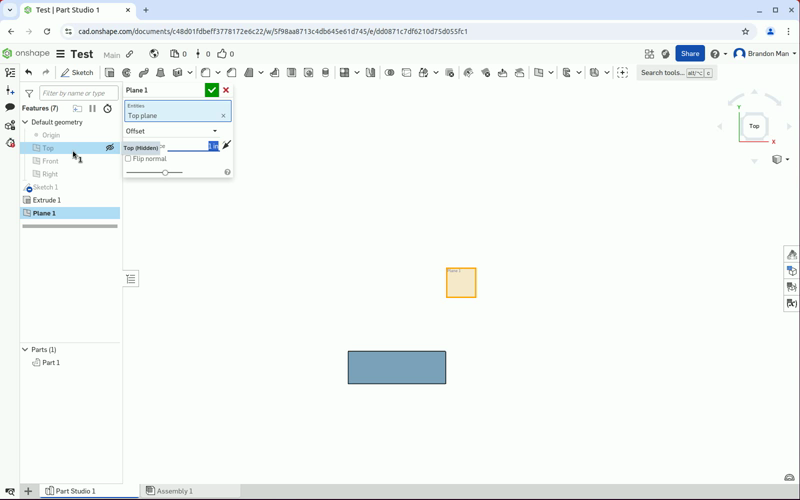
text(1.695)
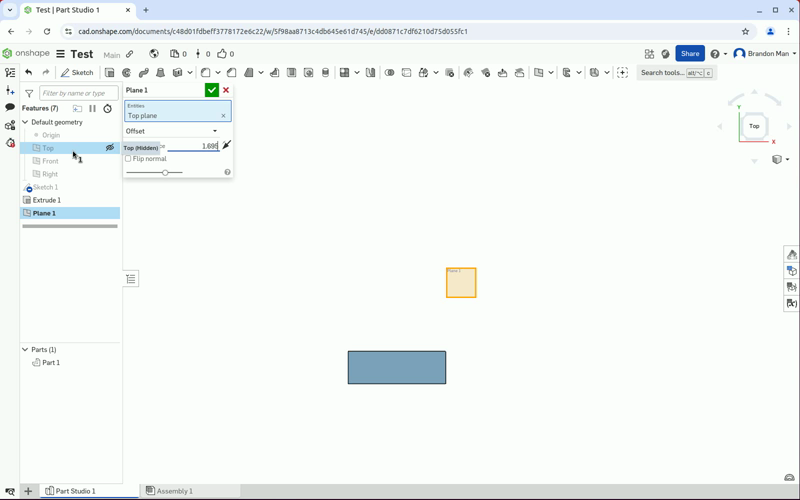
key(enter, 2)
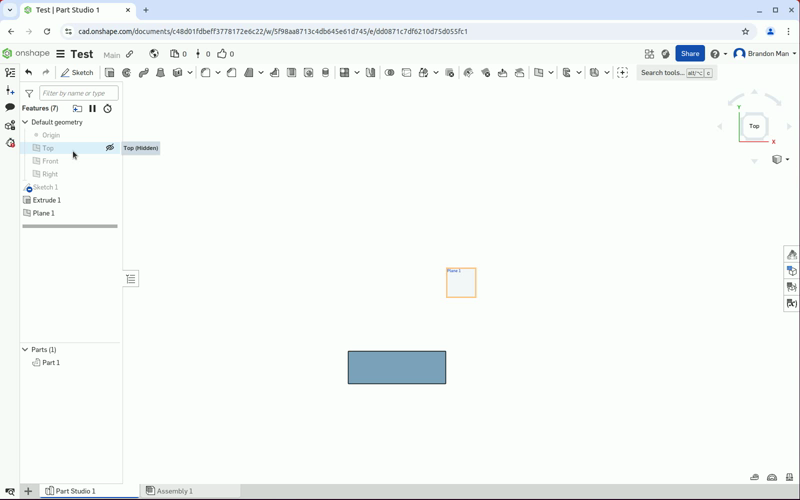
key(shift+s)
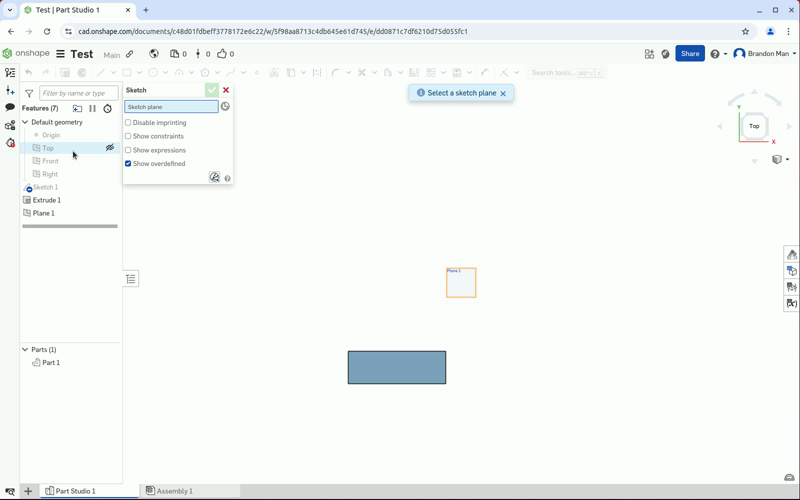
mouse_move(73, 215)
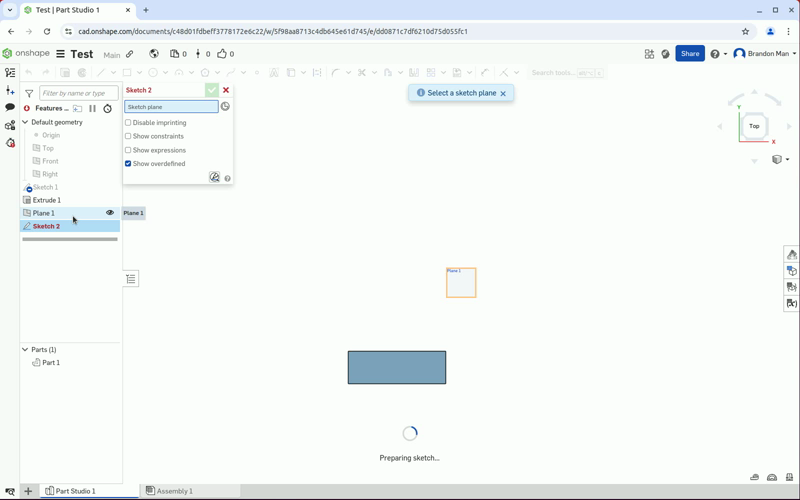
click(73, 215)
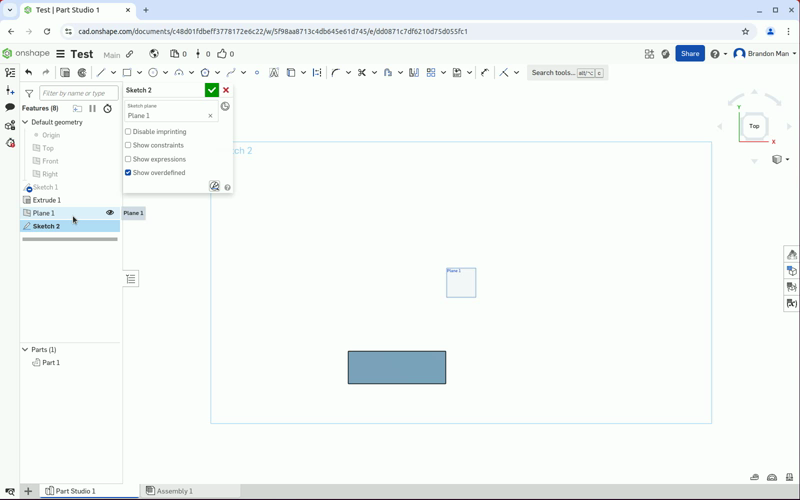
mouse_move(73, 352)
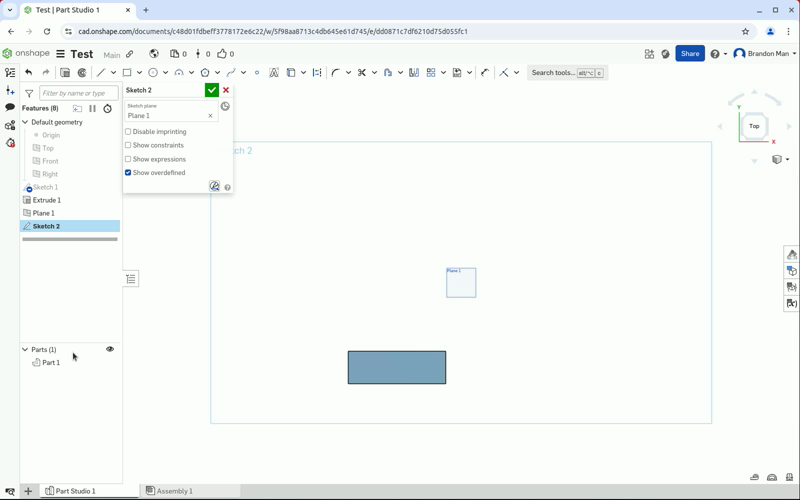
key(y)
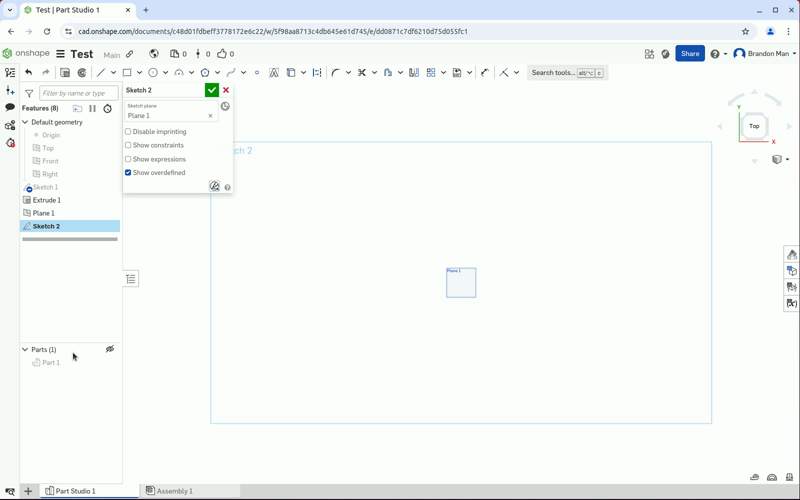
key(c)
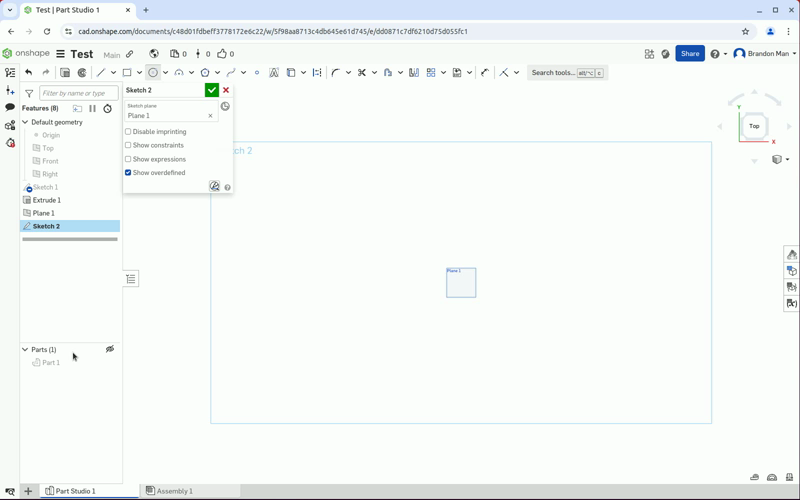
key_down(shift)
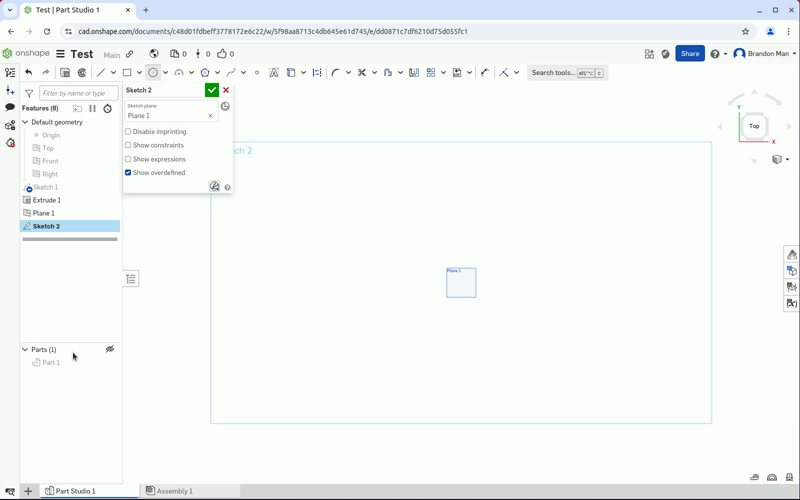
mouse_move(365, 368)
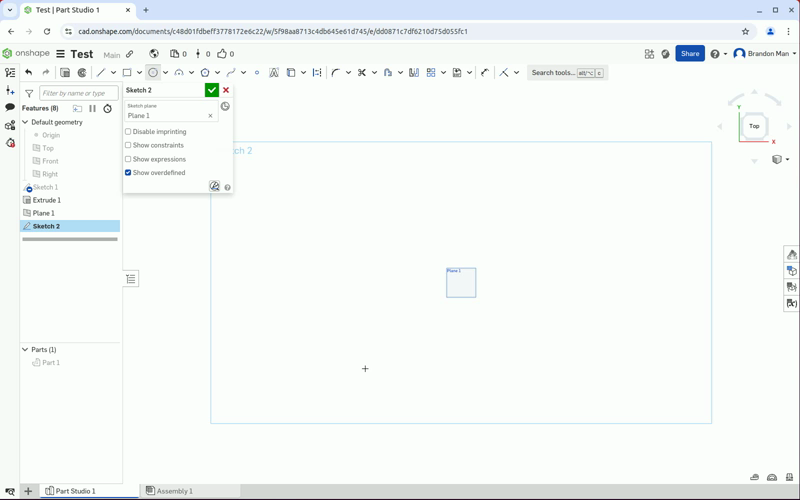
click(365, 368)
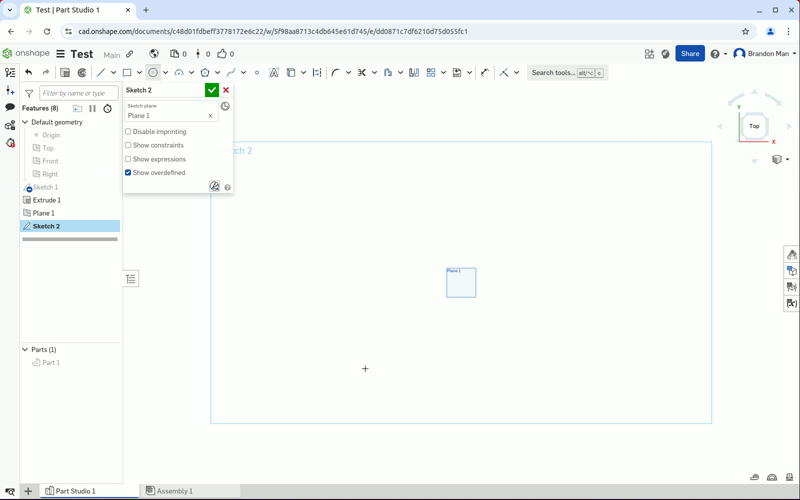
key_up(shift)
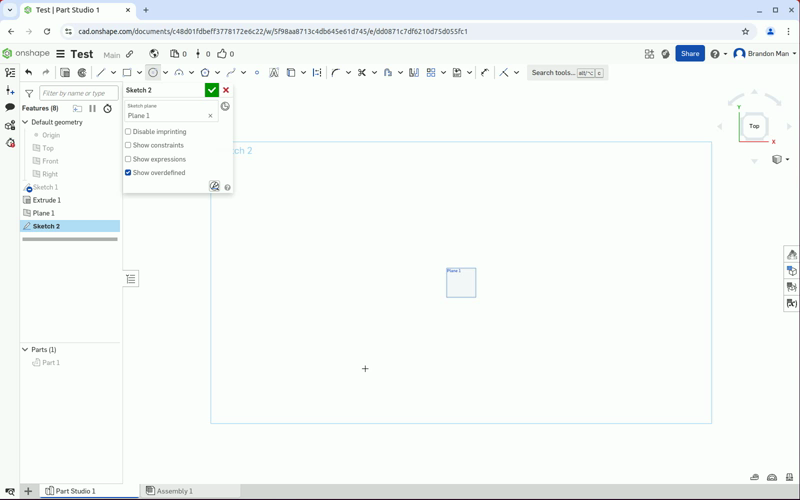
mouse_move(371, 368)
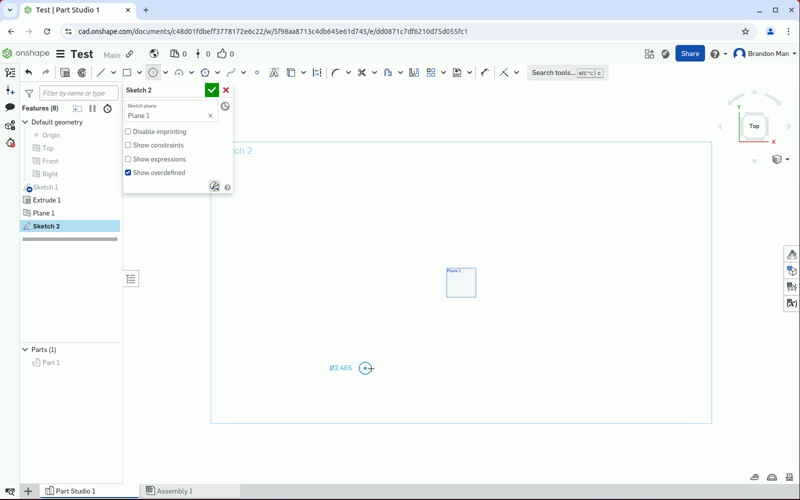
click(371, 368)
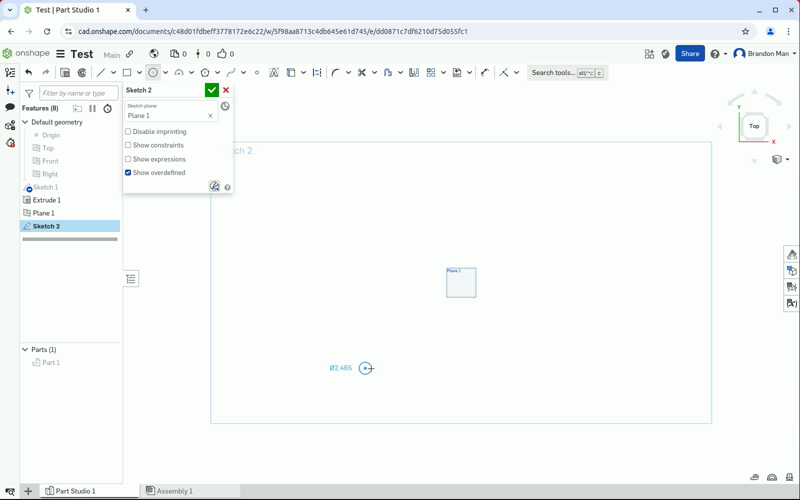
key(esc)
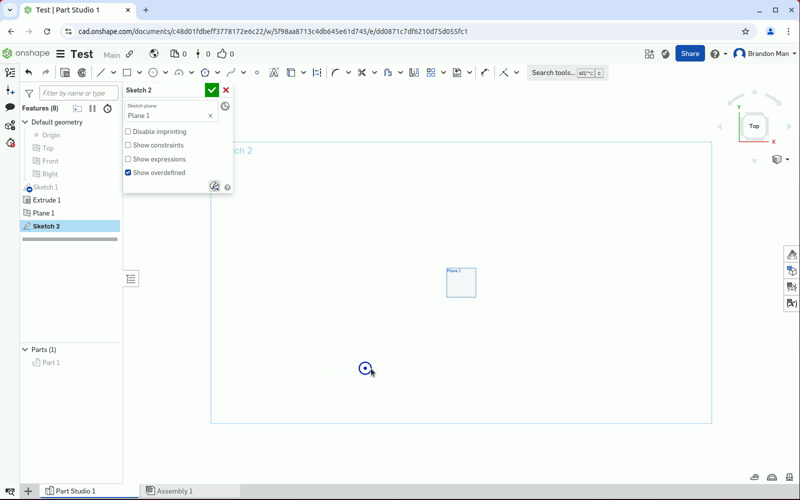
mouse_move(368, 366)
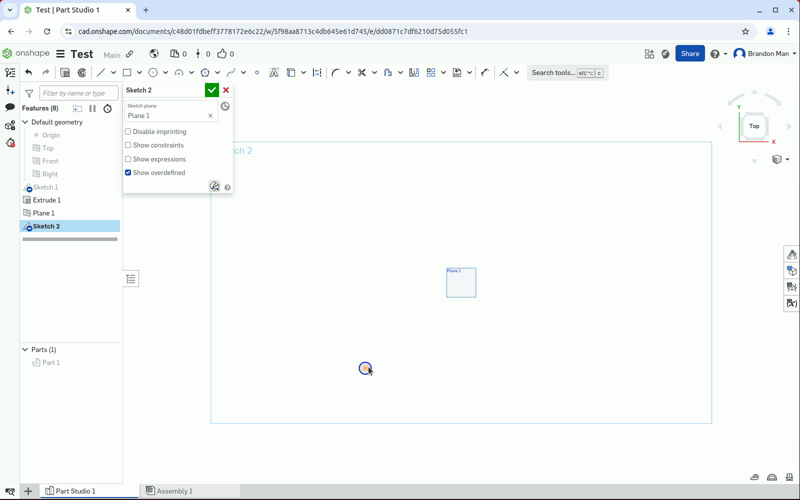
scroll(6)
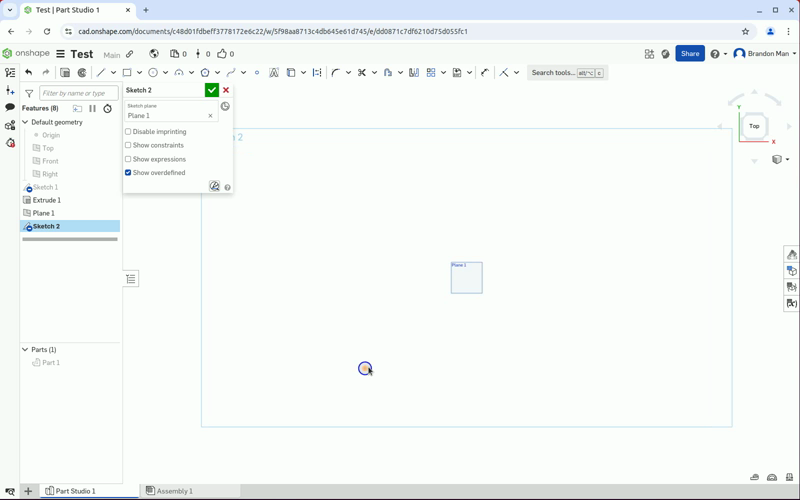
scroll(6)
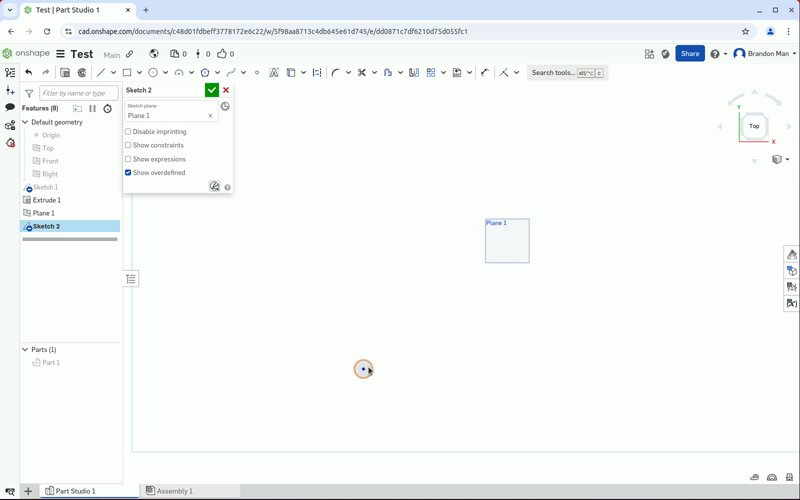
scroll(6)
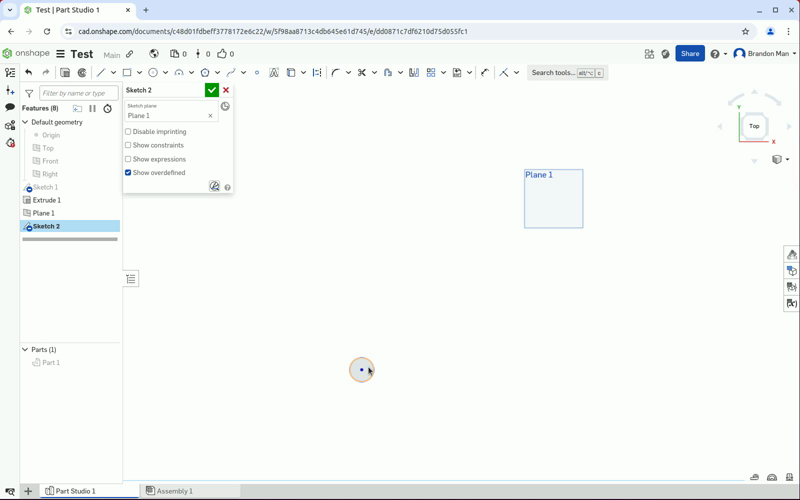
scroll(6)
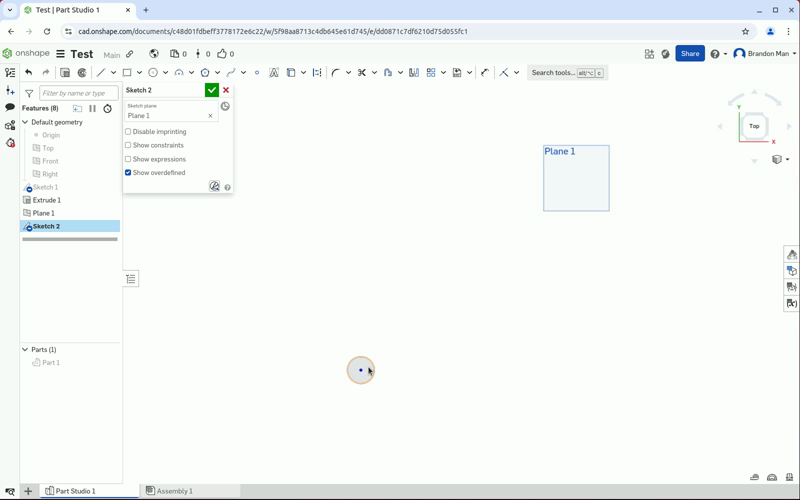
scroll(6)
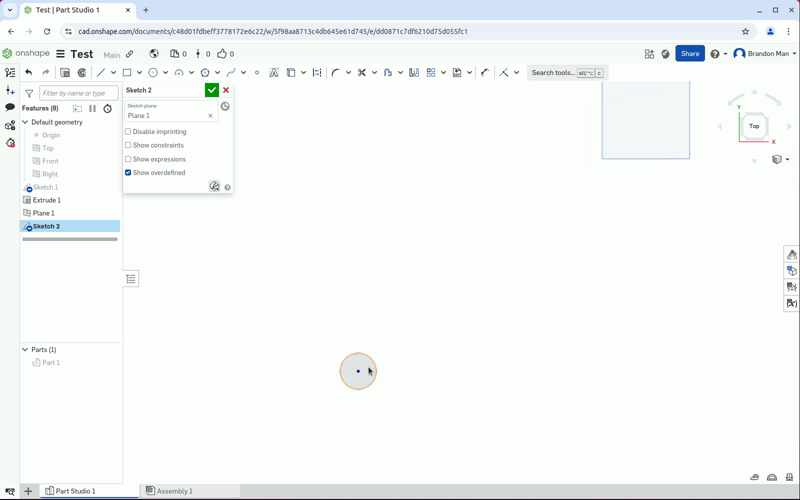
scroll(6)
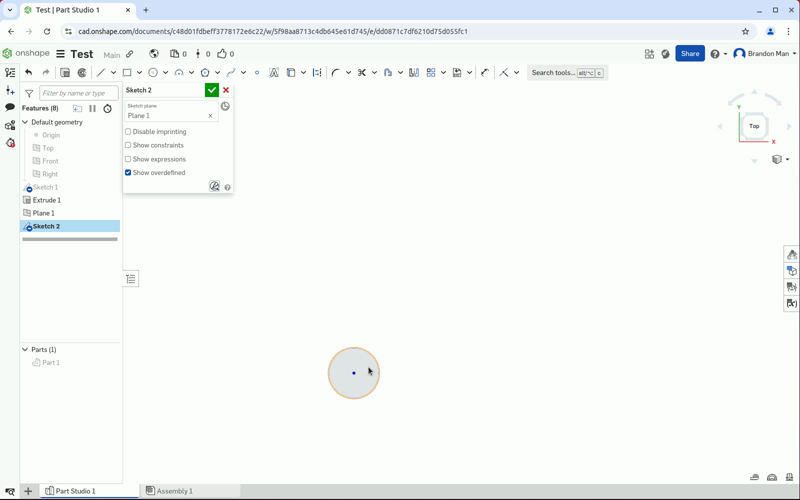
scroll(6)
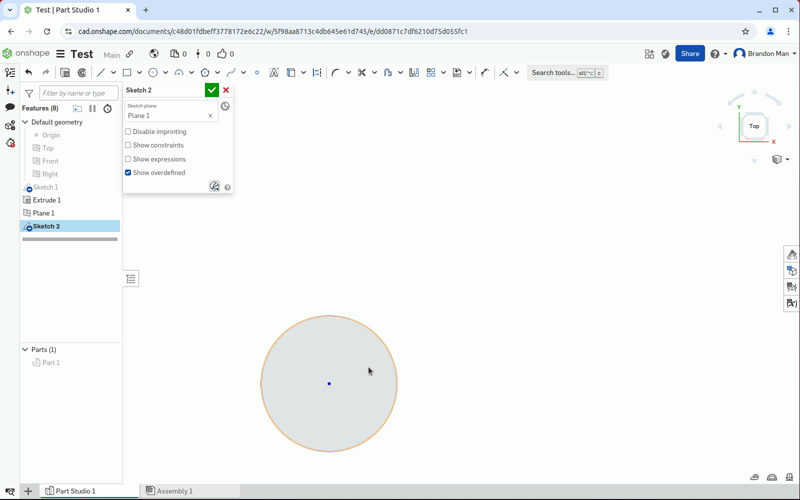
click(368, 366)
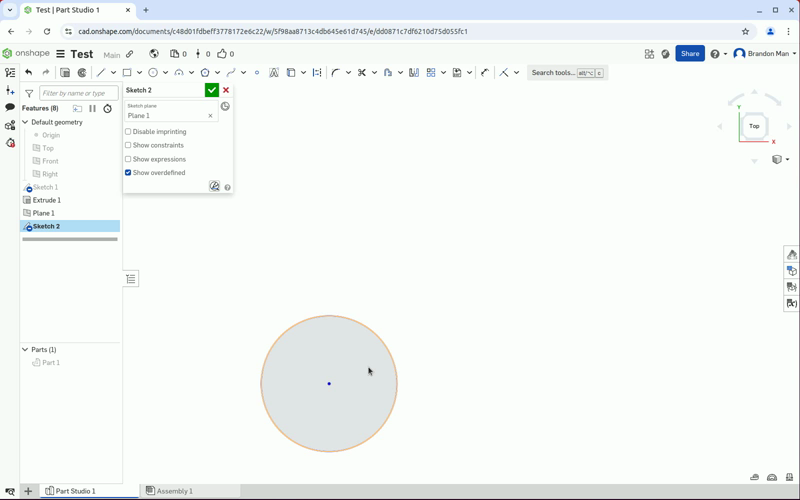
scroll(-6)
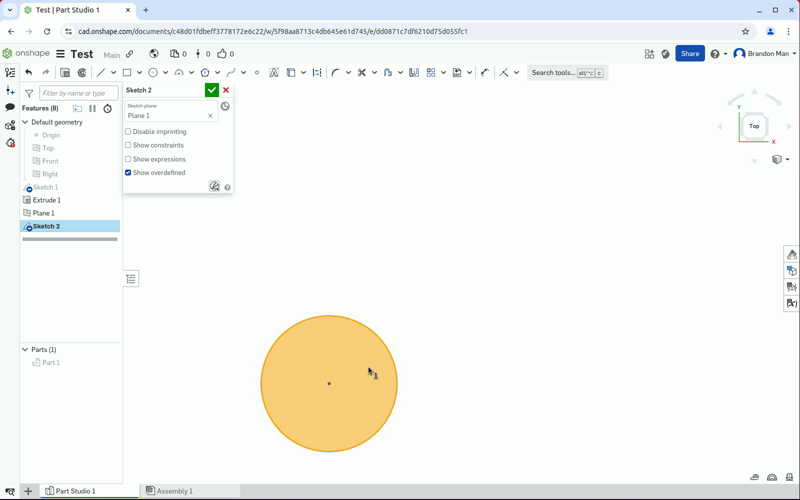
scroll(-6)
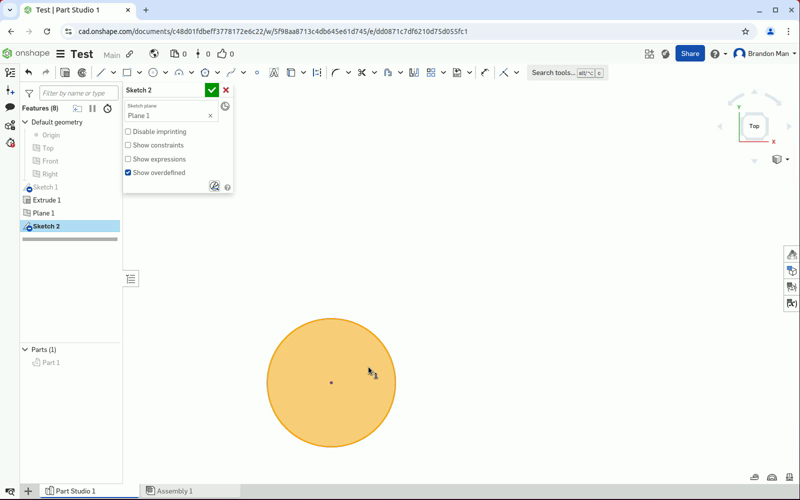
scroll(-6)
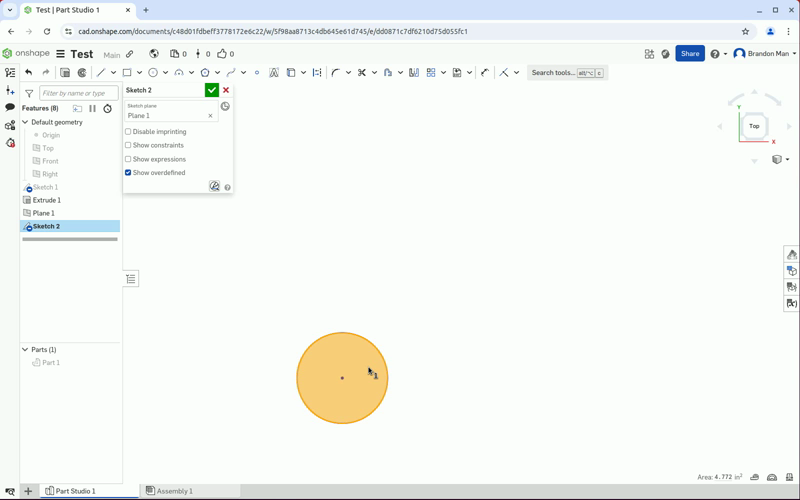
scroll(-6)
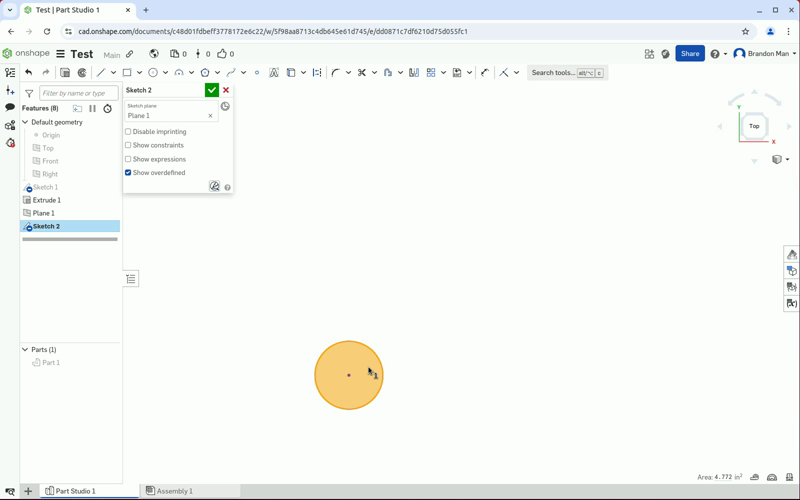
scroll(-6)
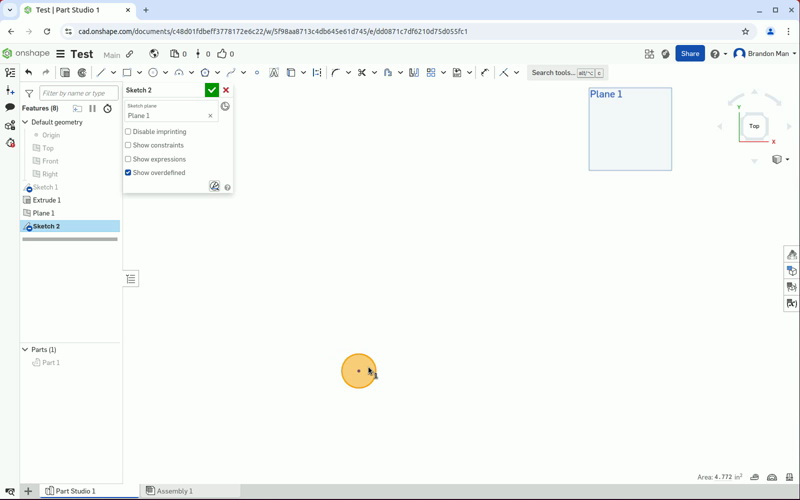
scroll(-6)
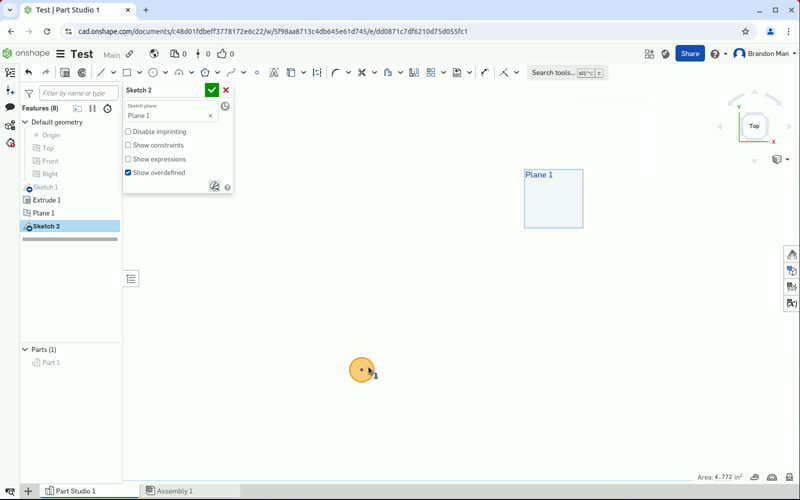
scroll(-6)
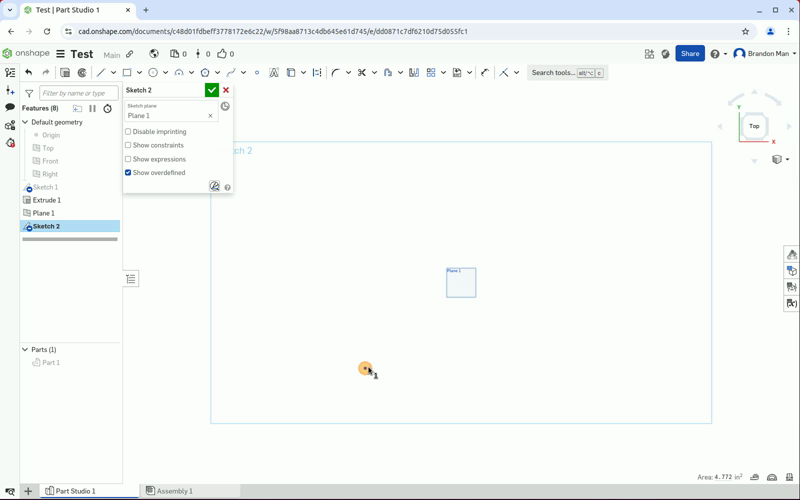
mouse_move(73, 352)
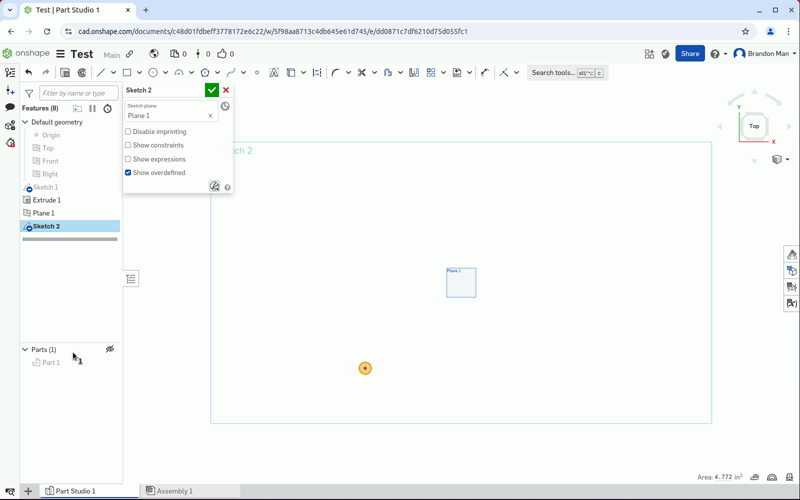
key(shift+y)
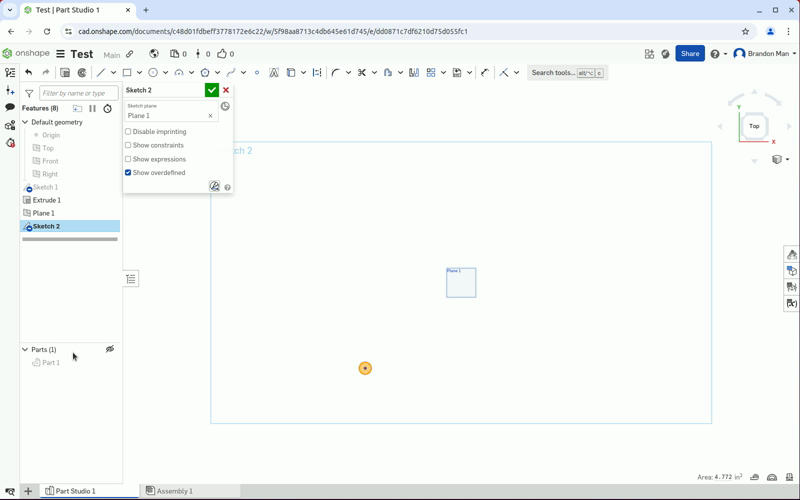
key(shift+e)
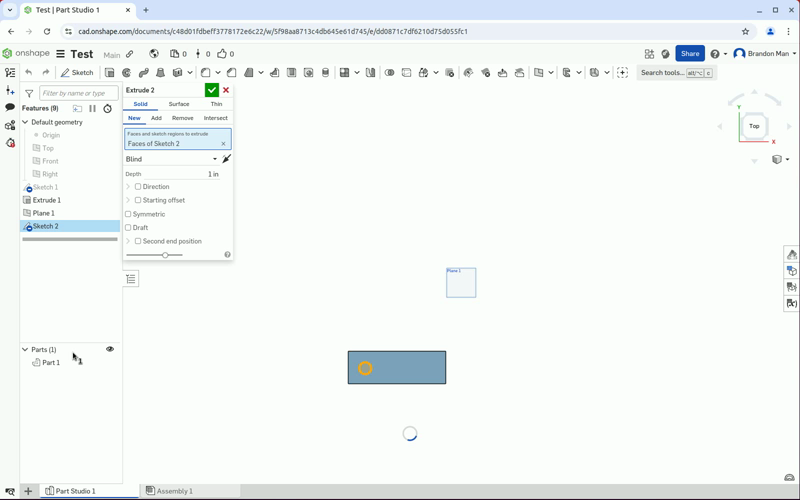
mouse_move(143, 106)
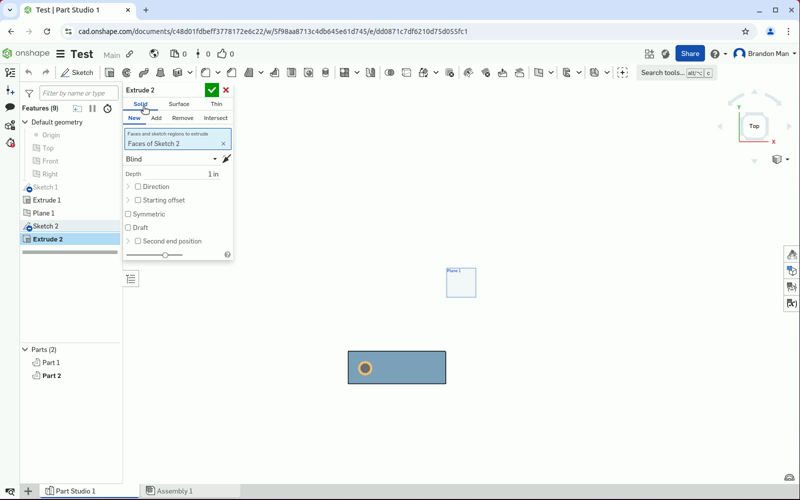
click(143, 106)
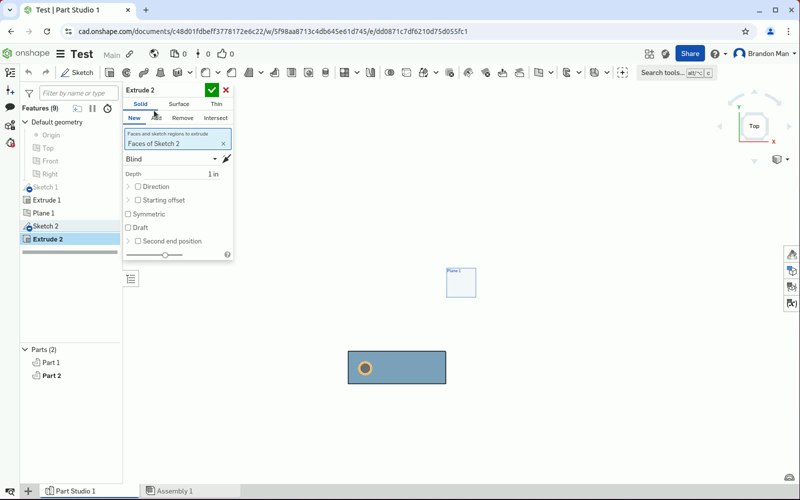
mouse_move(186, 120)
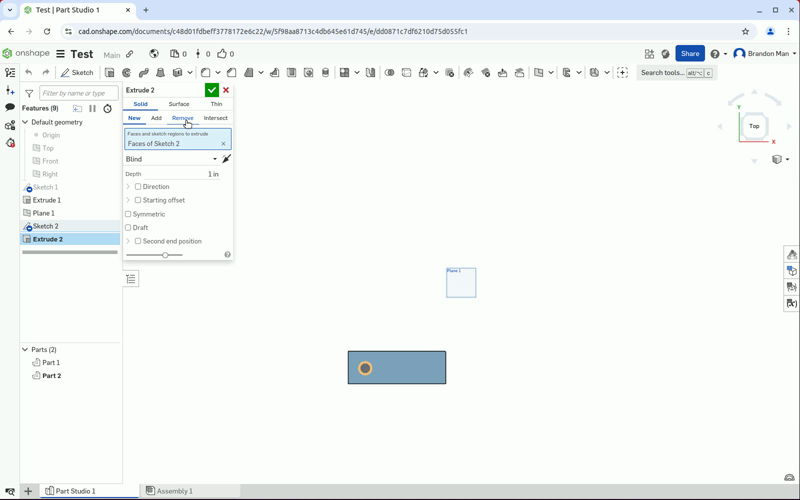
click(186, 120)
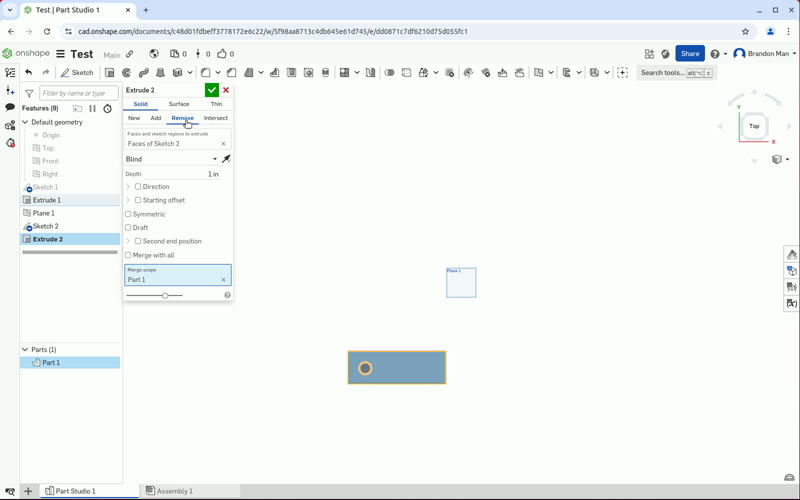
key(tab, 4)
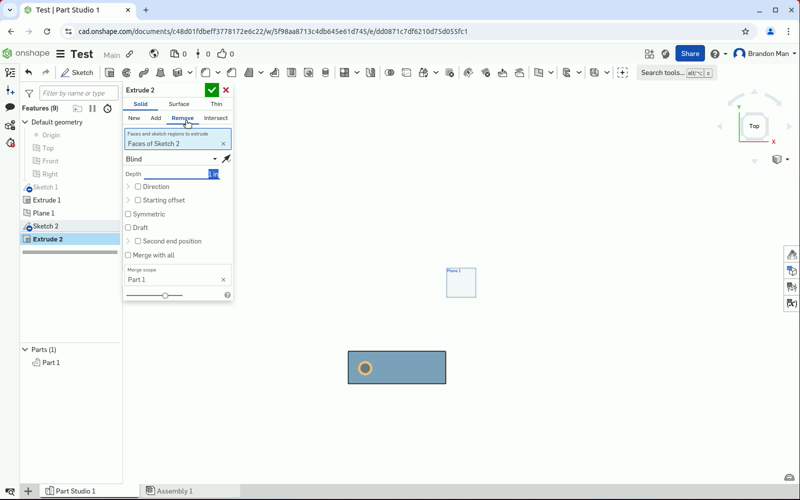
text(1.685)
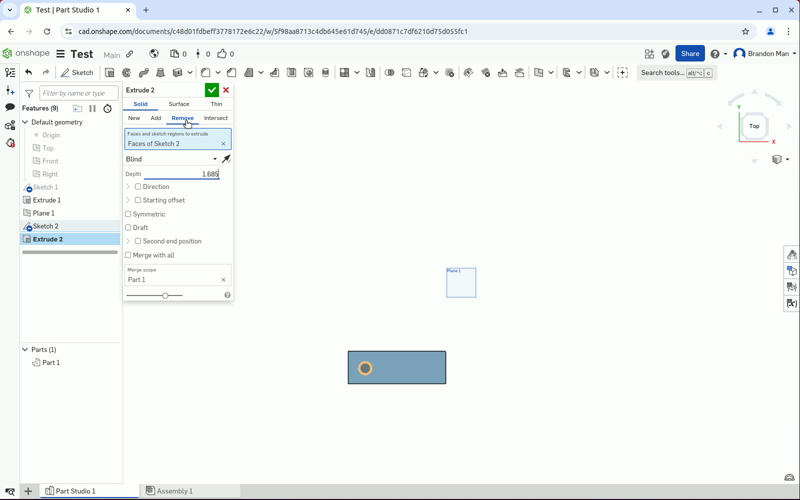
key(tab, 6)
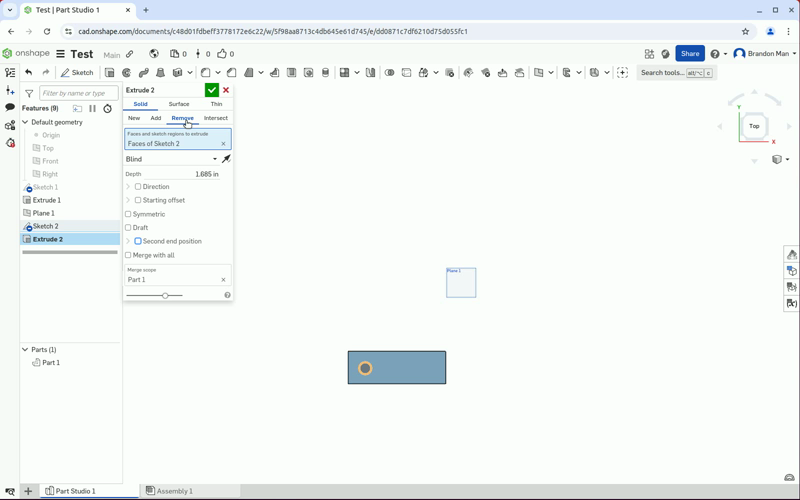
key(space)
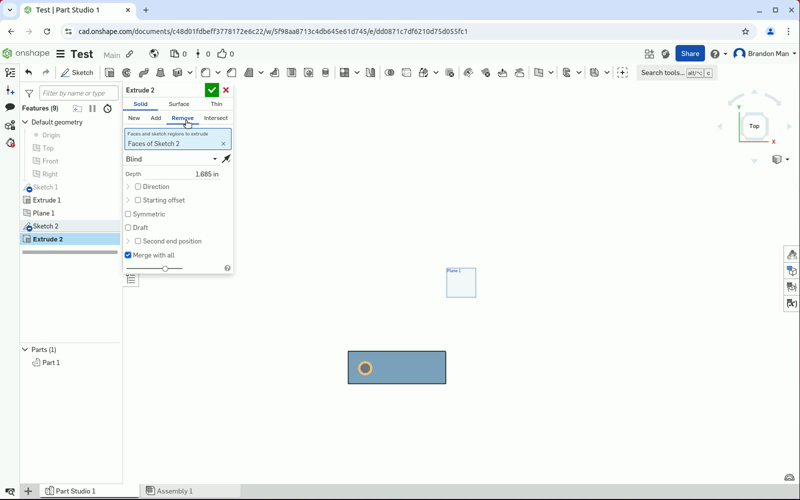
key(enter)
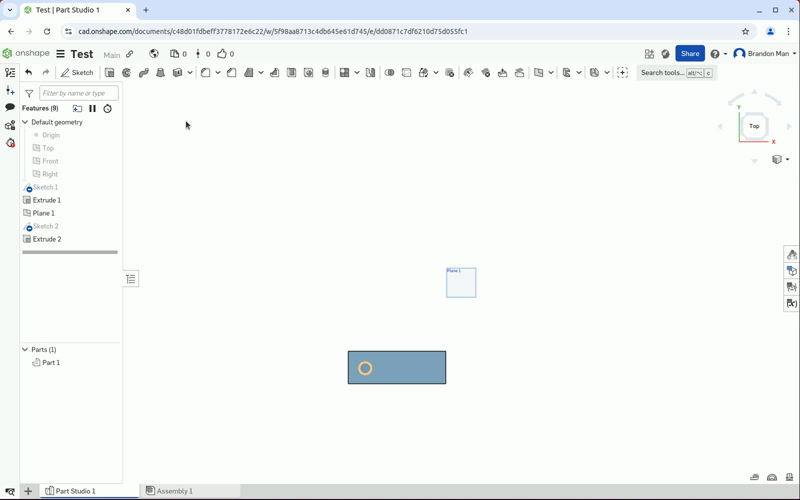
key(shift+h)
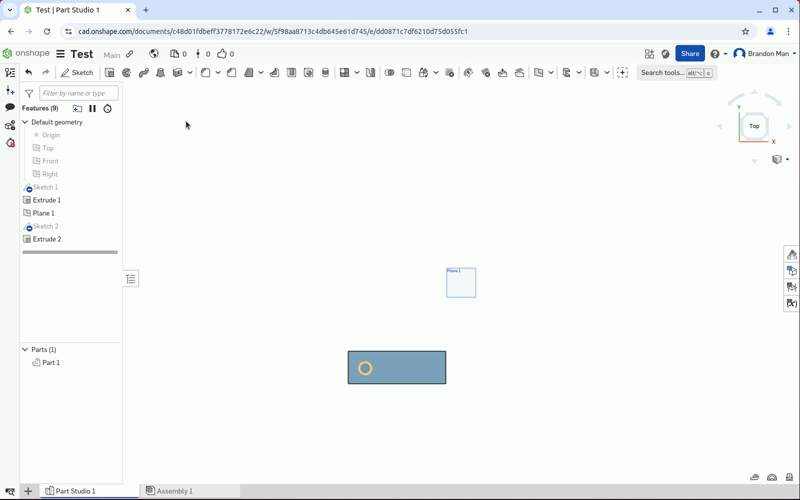
key(shift+h)
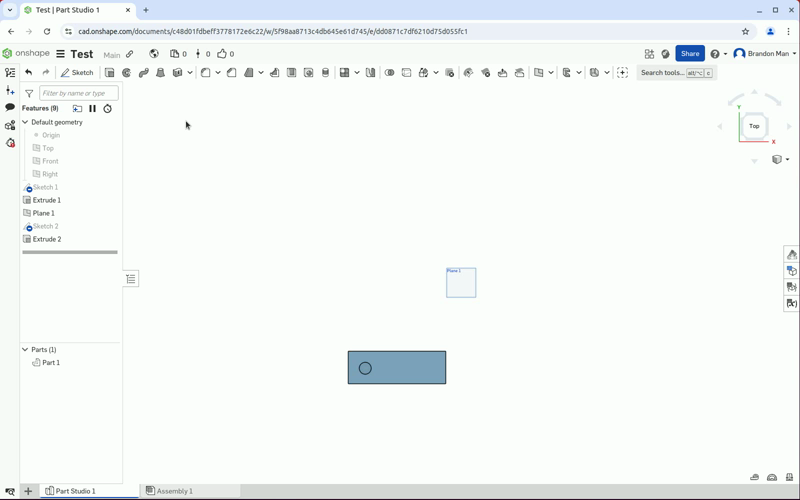
mouse_move(73, 189)
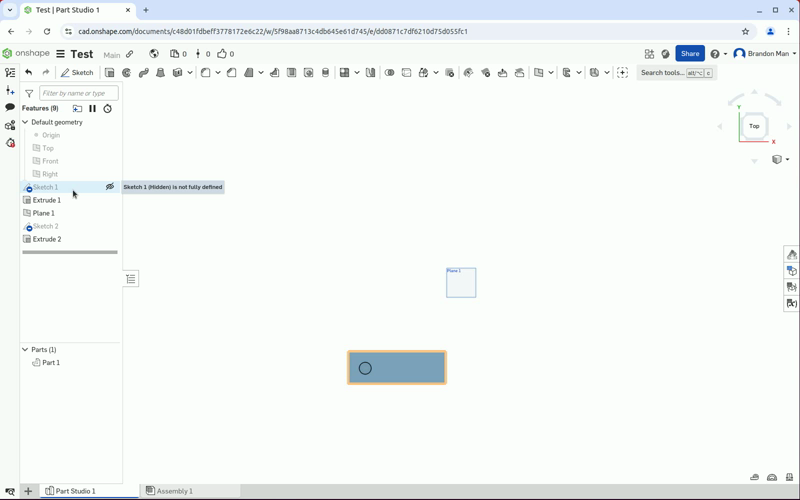
click(73, 189)
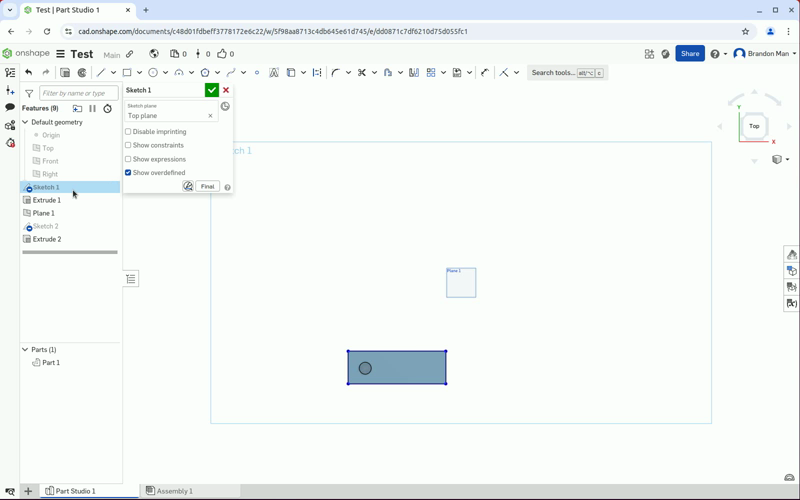
mouse_move(229, 92)
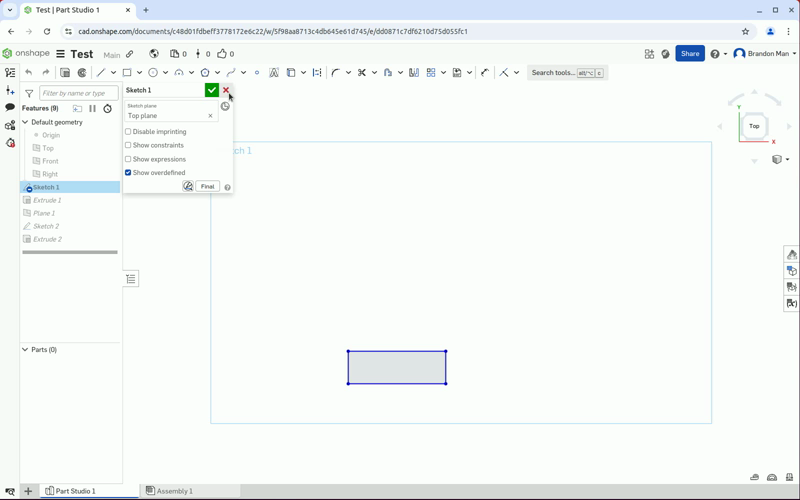
click(229, 92)
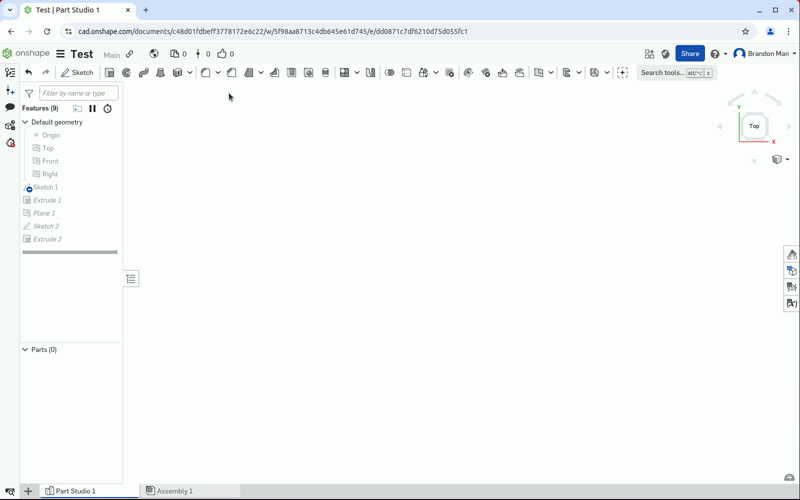
key(shift+s)
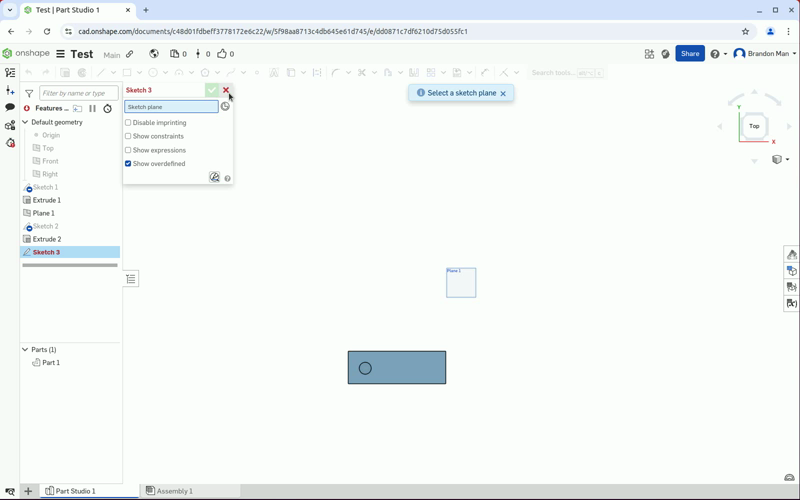
mouse_move(73, 215)
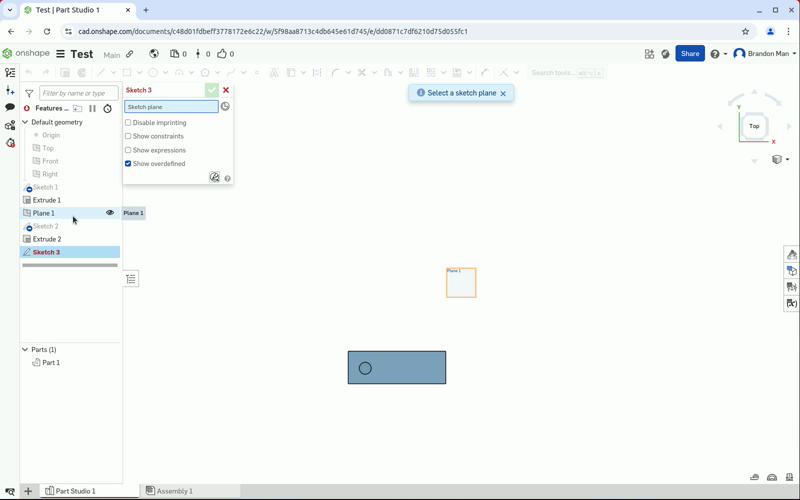
click(73, 215)
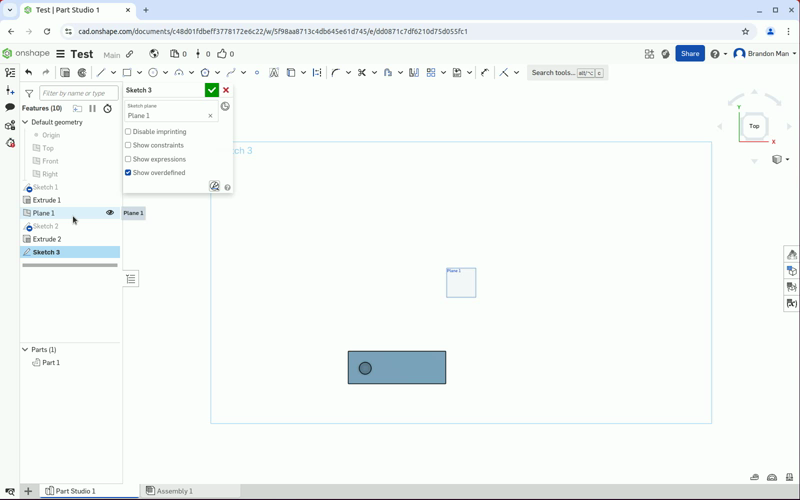
mouse_move(73, 352)
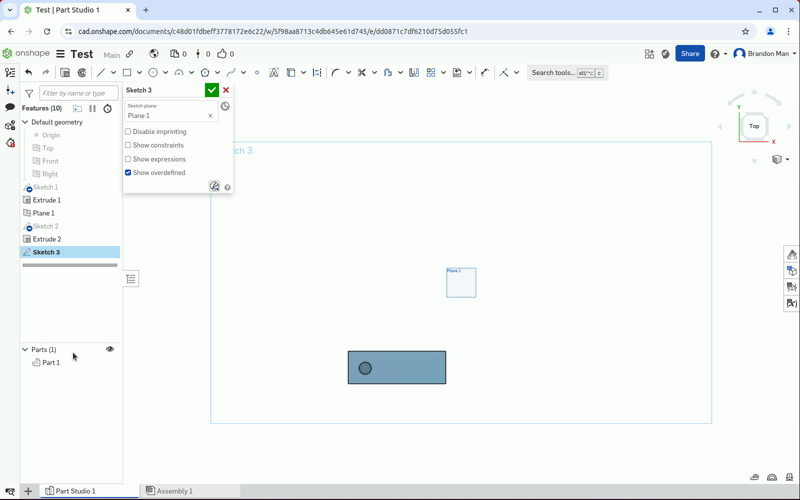
key(y)
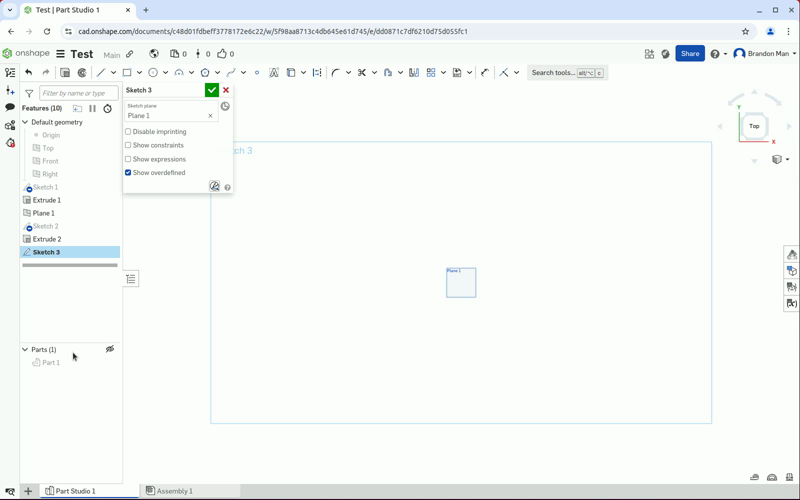
key(c)
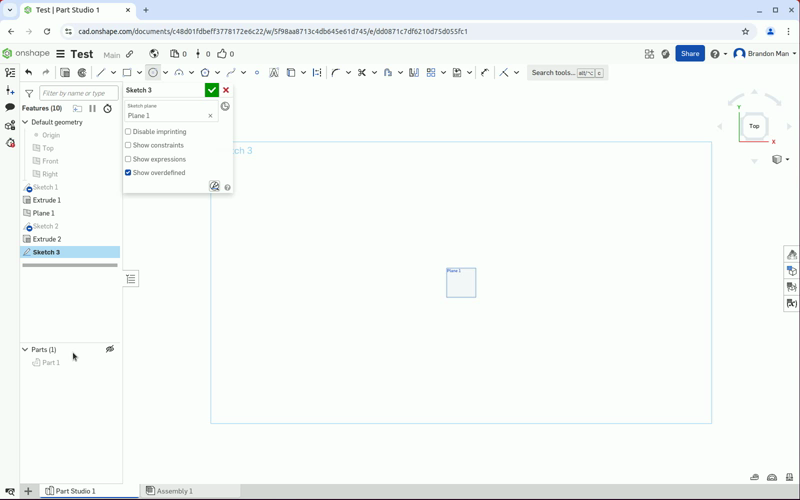
key_down(shift)
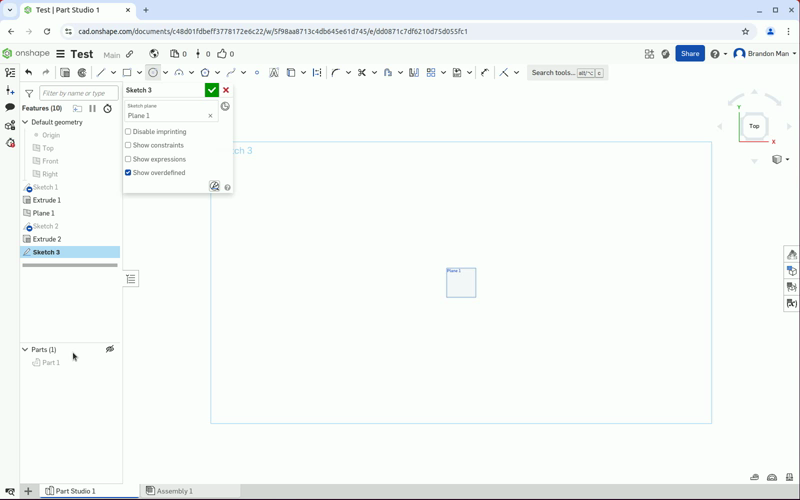
mouse_move(429, 368)
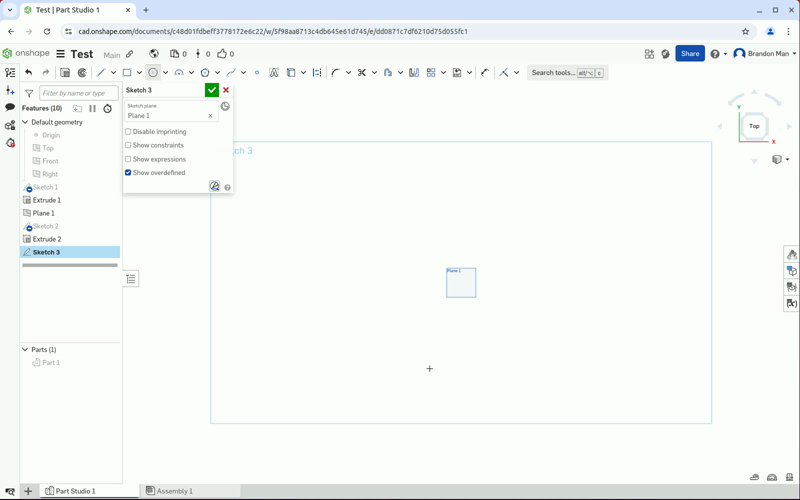
click(429, 368)
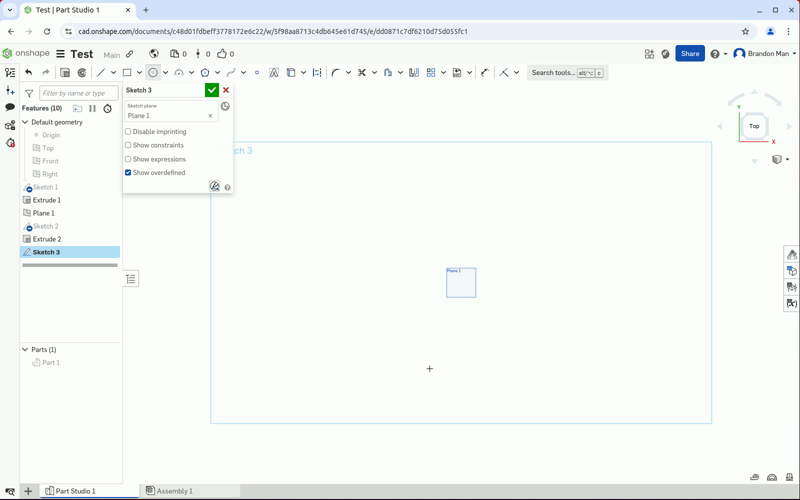
key_up(shift)
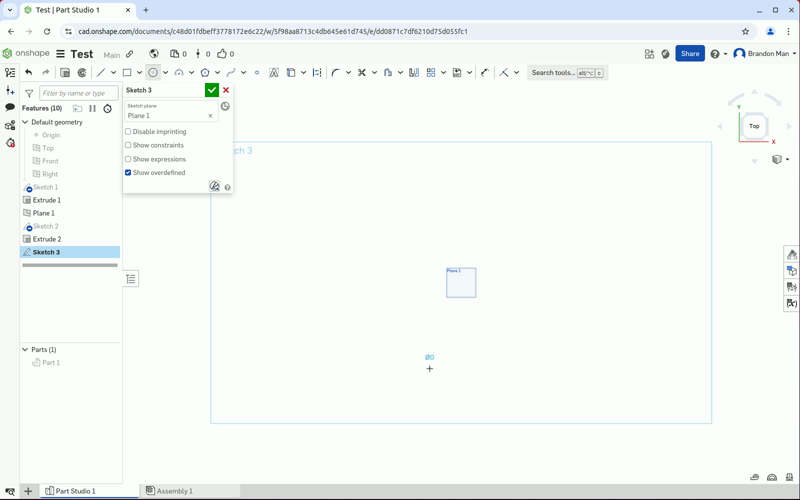
mouse_move(435, 368)
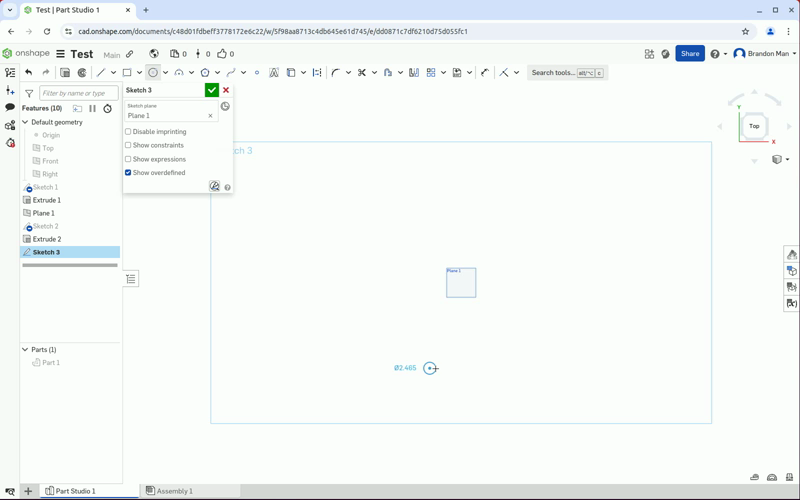
click(435, 368)
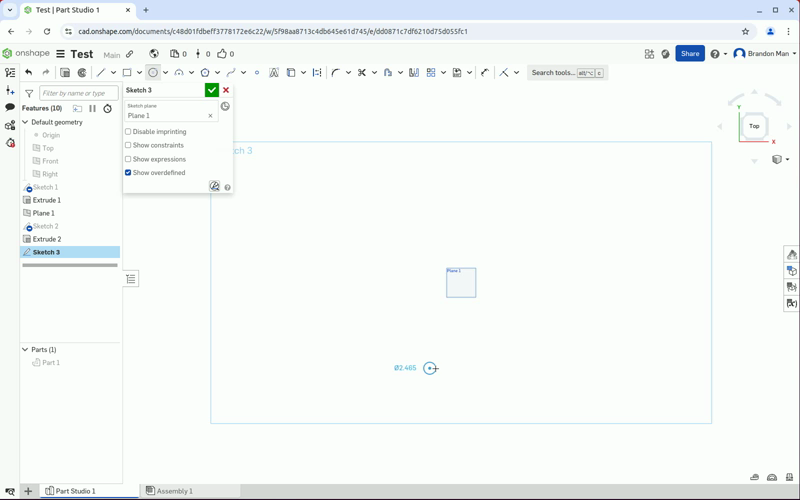
key(esc)
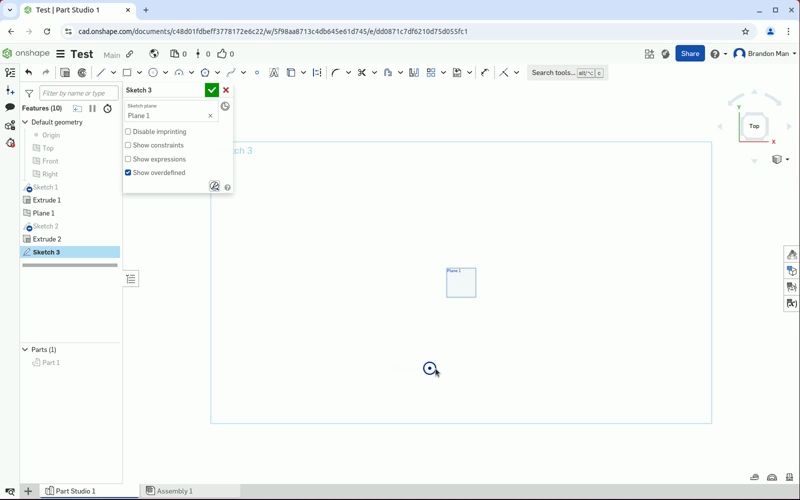
mouse_move(425, 370)
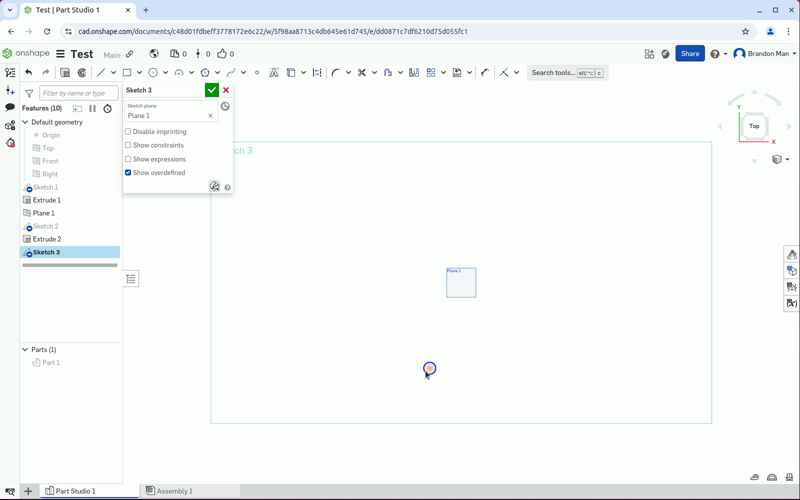
scroll(6)
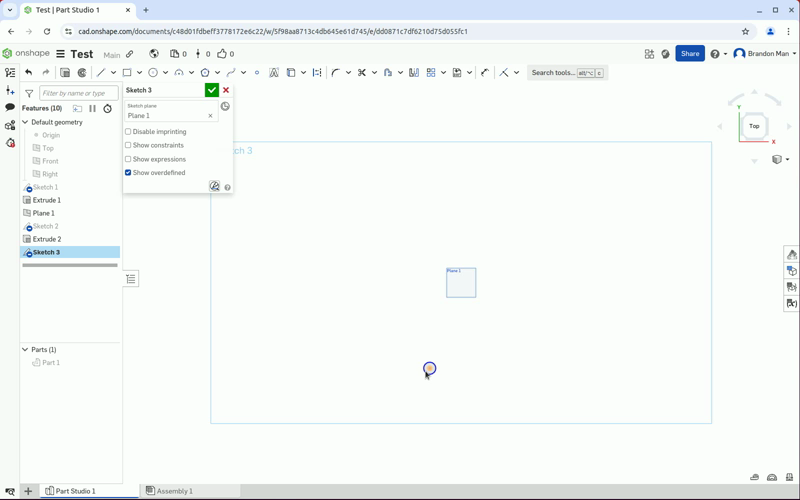
scroll(6)
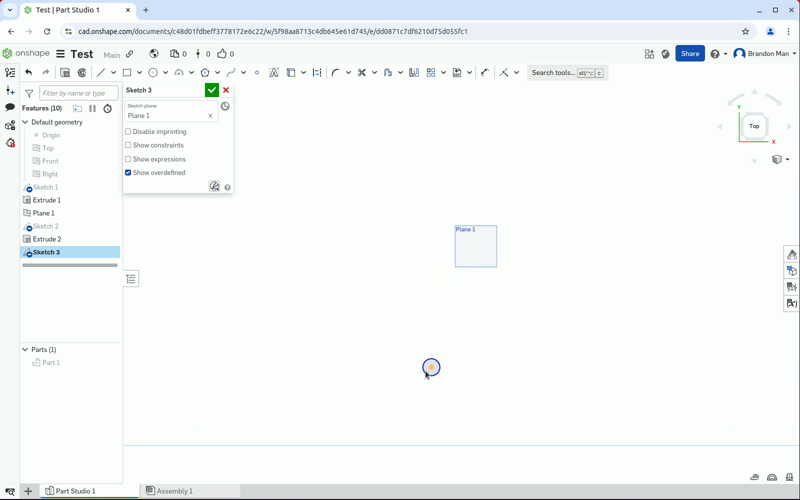
scroll(6)
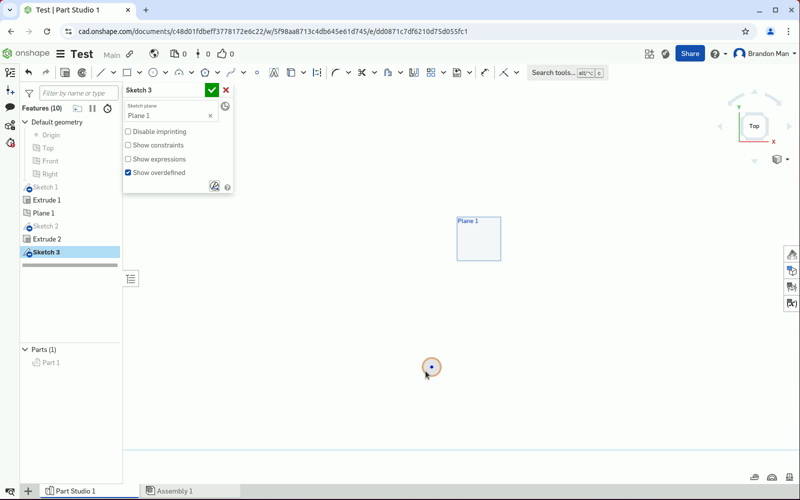
scroll(6)
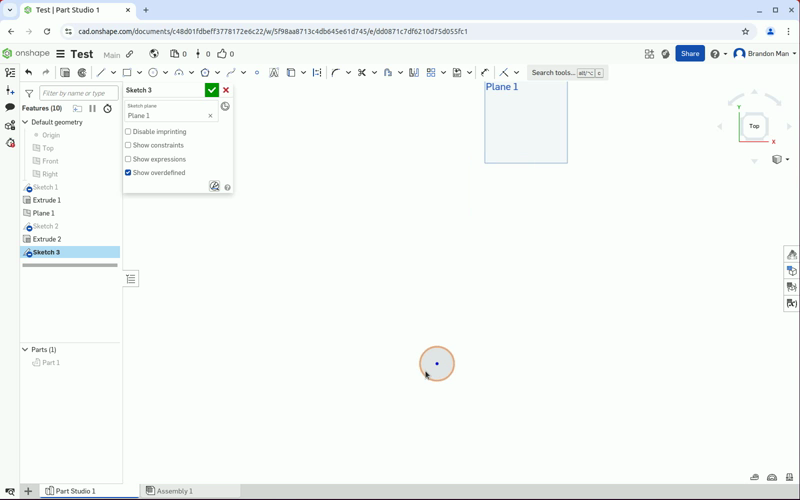
scroll(6)
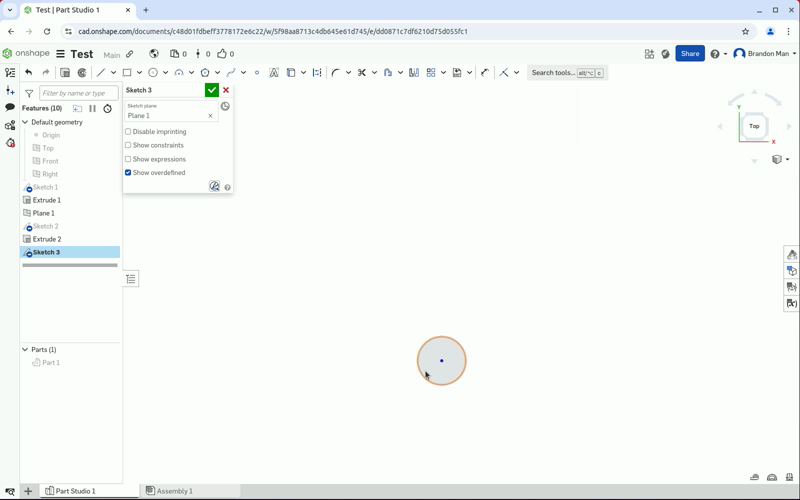
scroll(6)
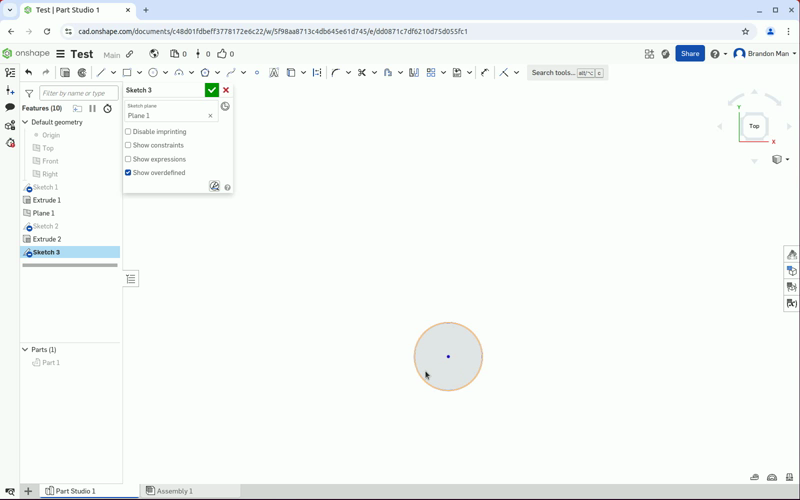
scroll(6)
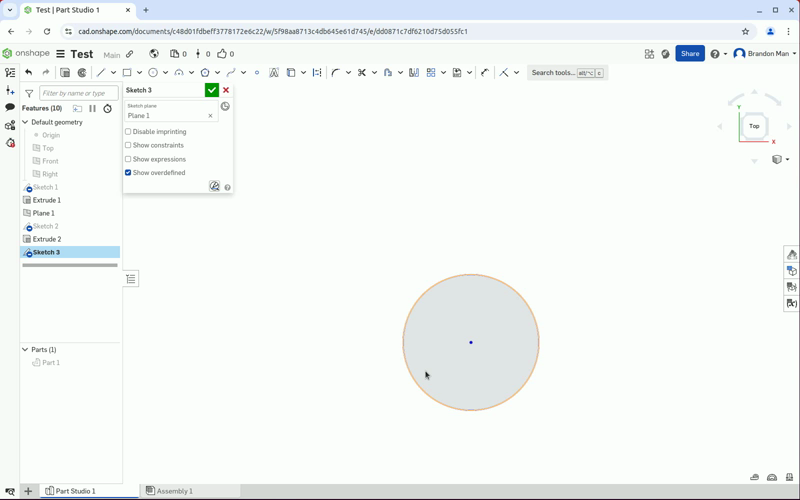
click(425, 370)
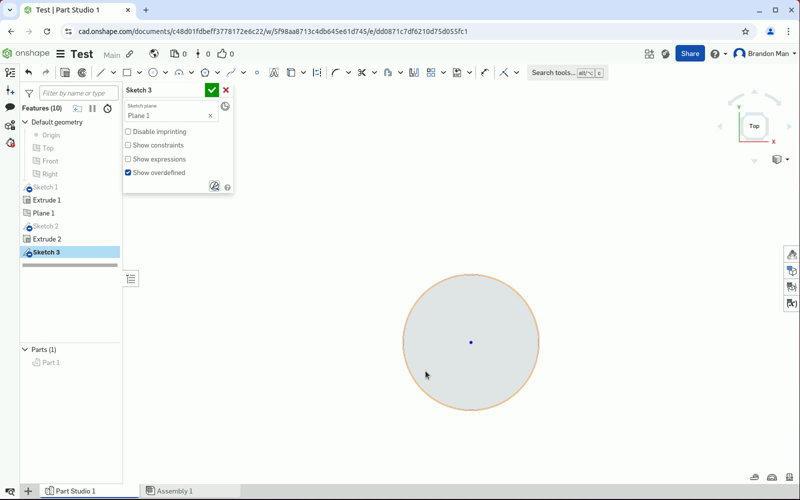
scroll(-6)
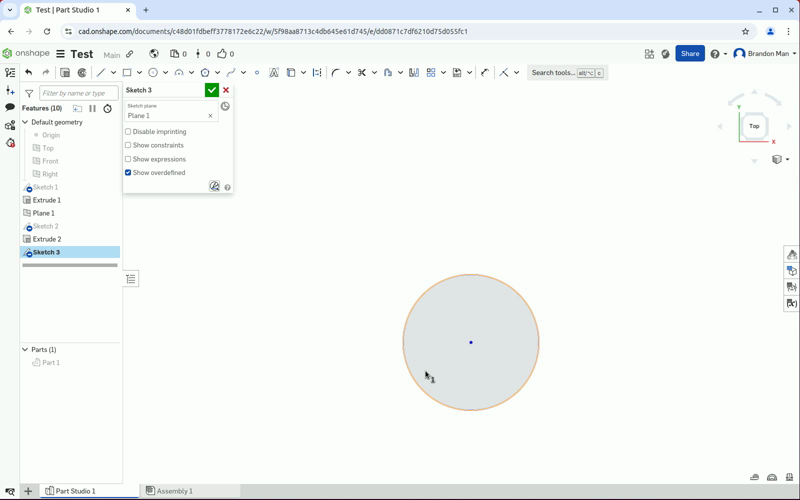
scroll(-6)
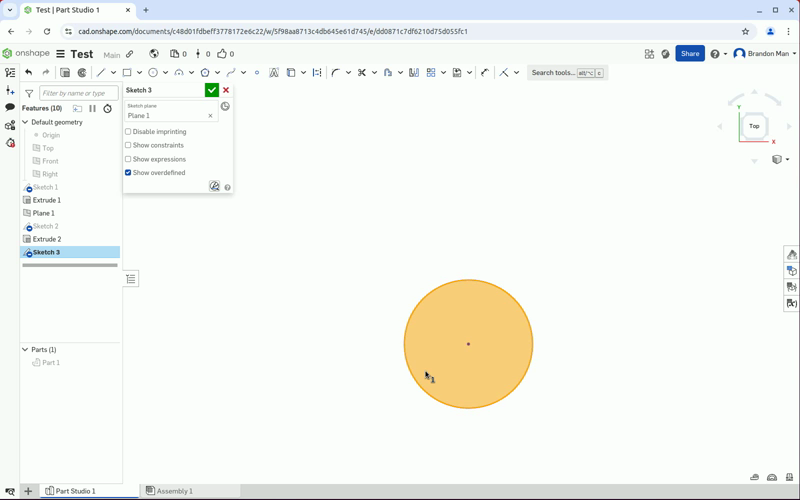
scroll(-6)
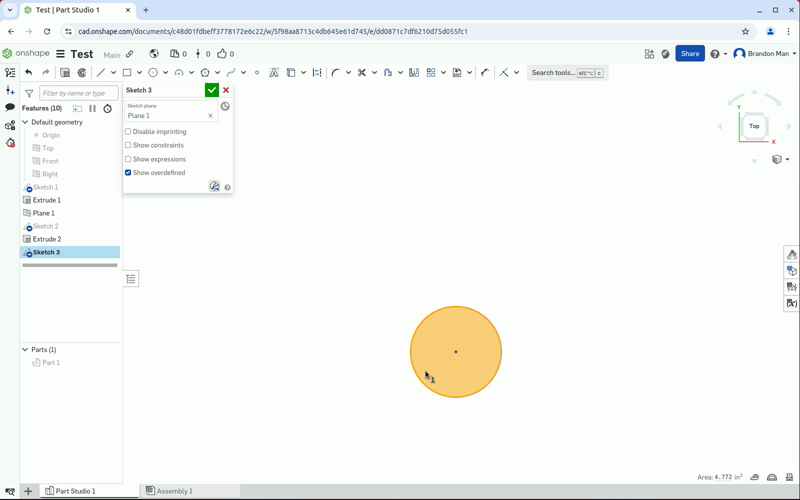
scroll(-6)
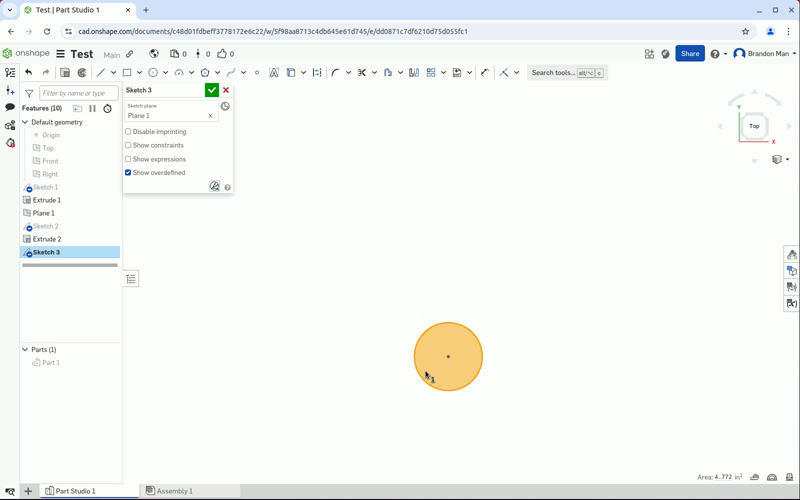
scroll(-6)
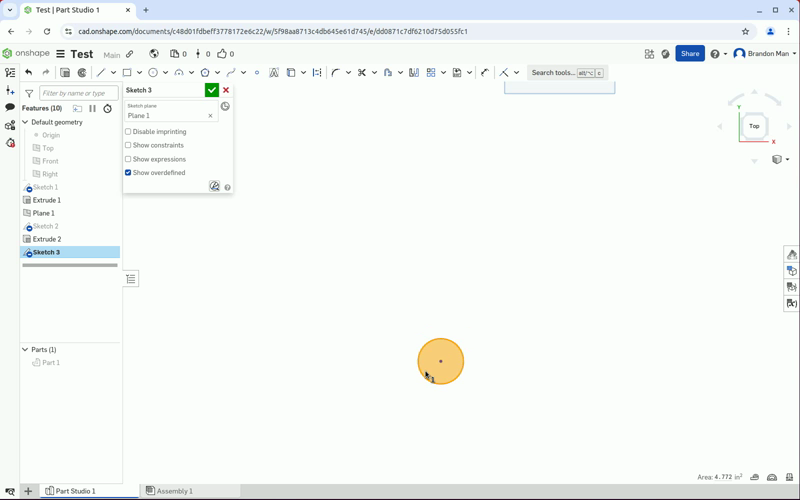
scroll(-6)
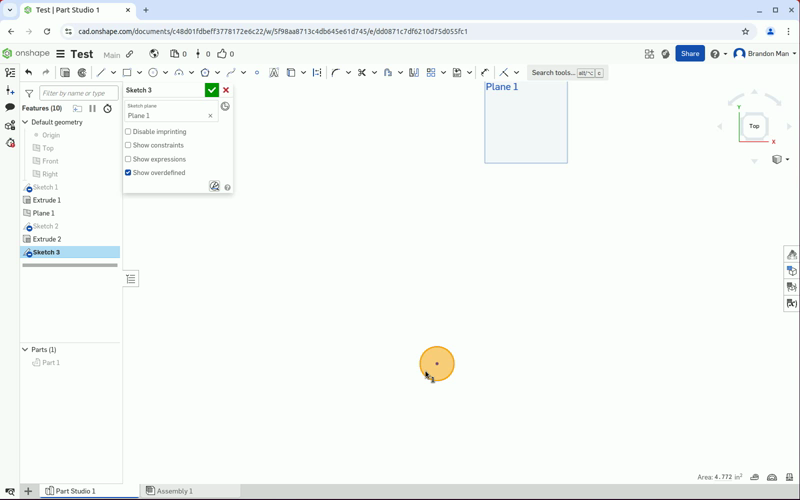
scroll(-6)
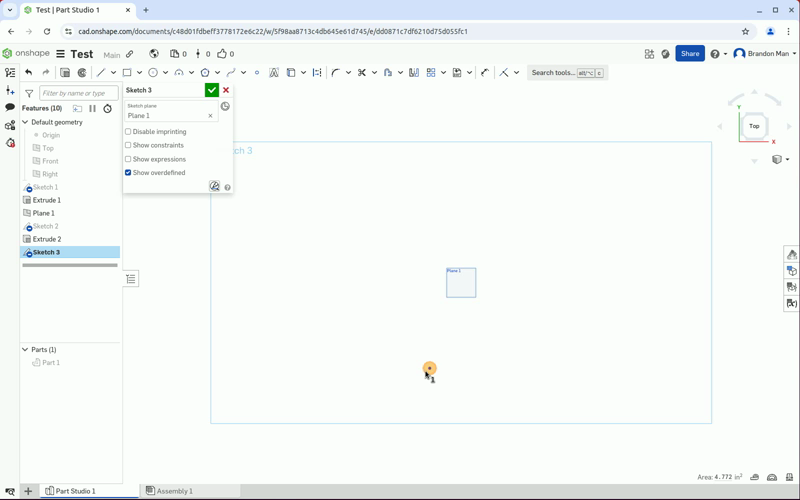
mouse_move(73, 352)
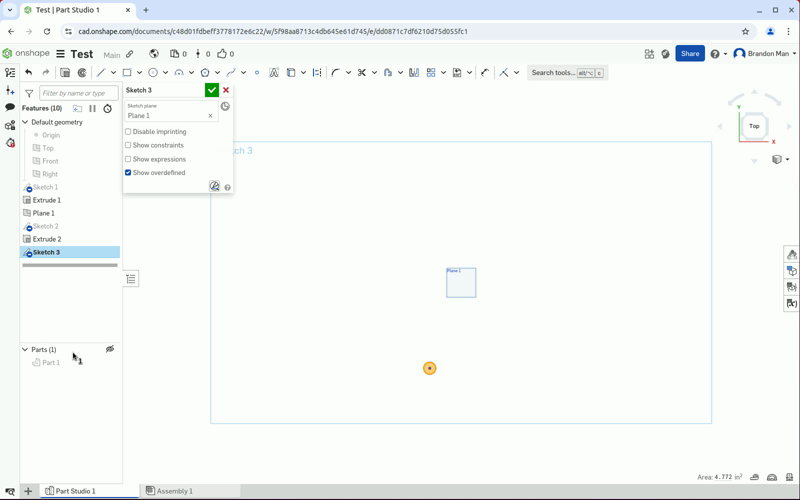
key(shift+y)
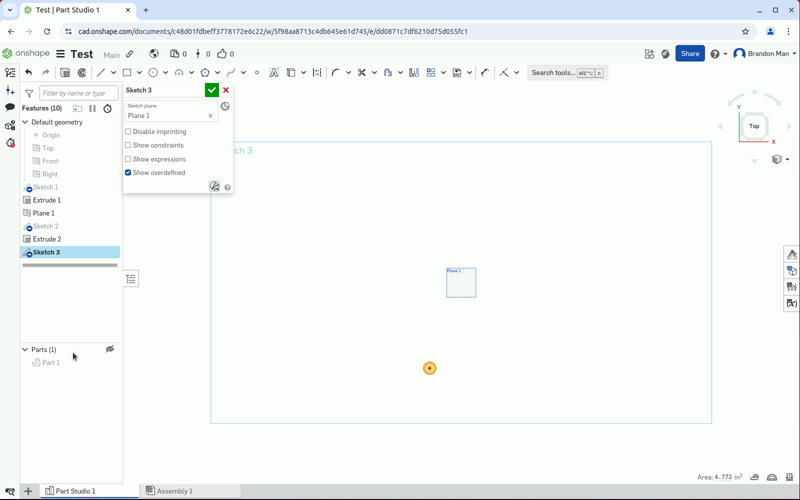
key(shift+e)
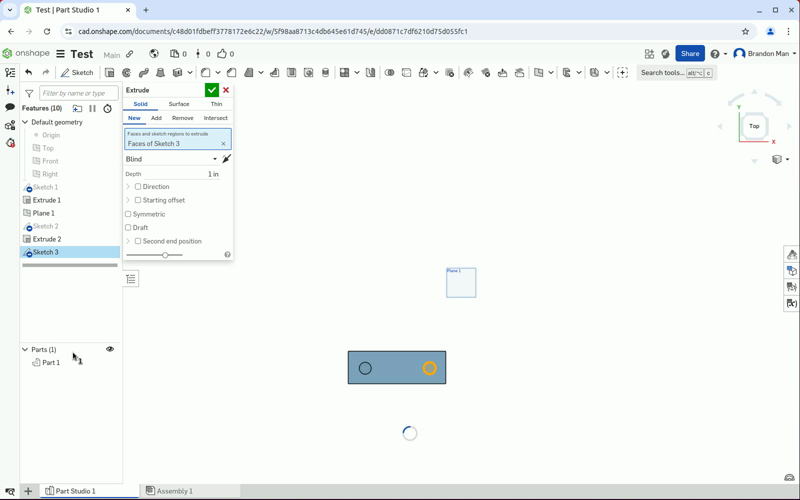
mouse_move(143, 106)
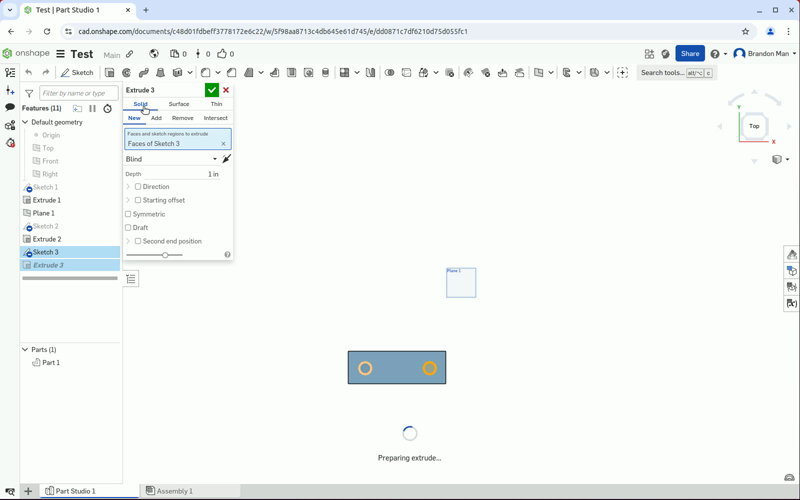
click(143, 106)
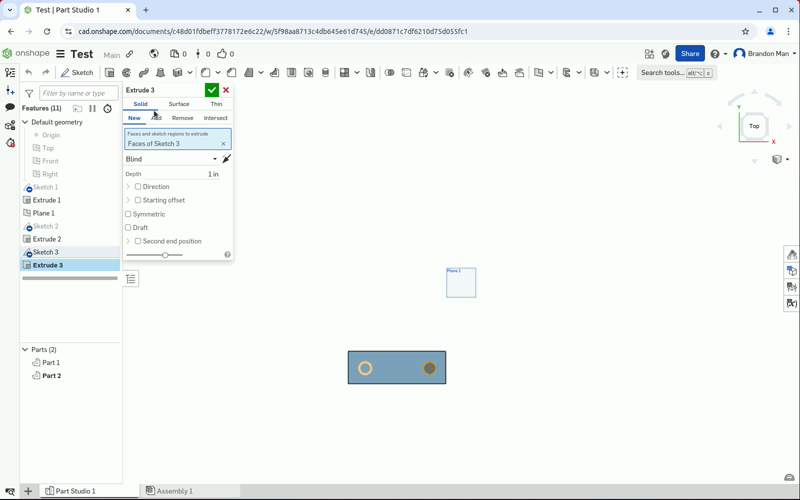
mouse_move(186, 120)
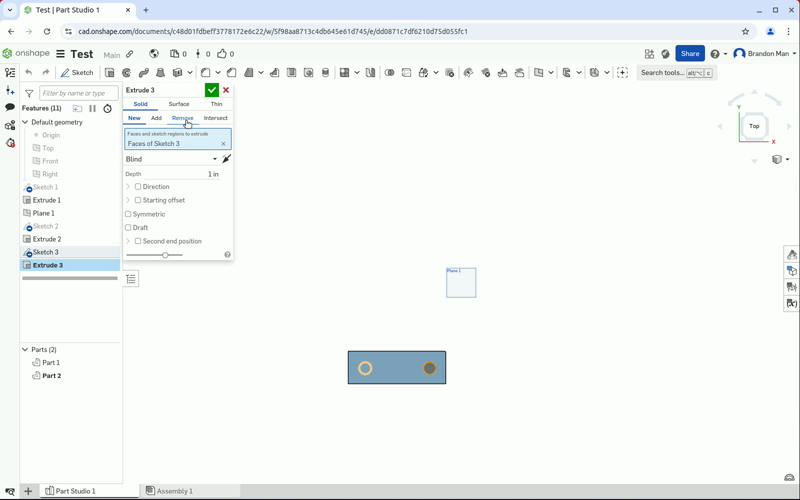
click(186, 120)
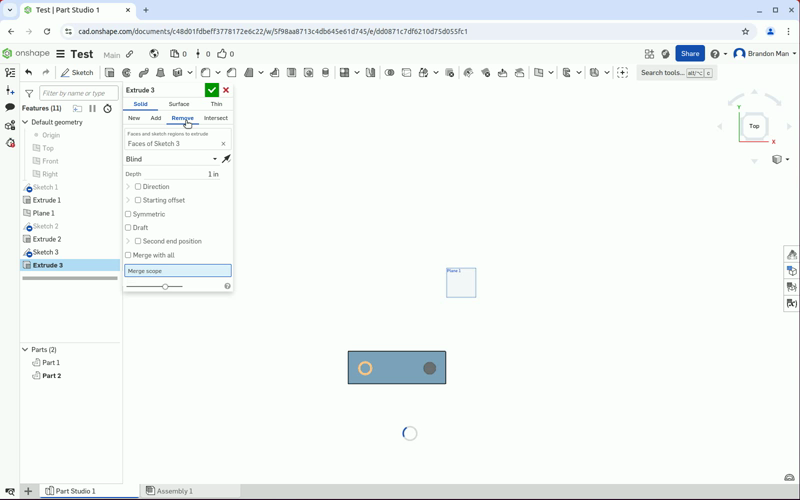
key(tab, 4)
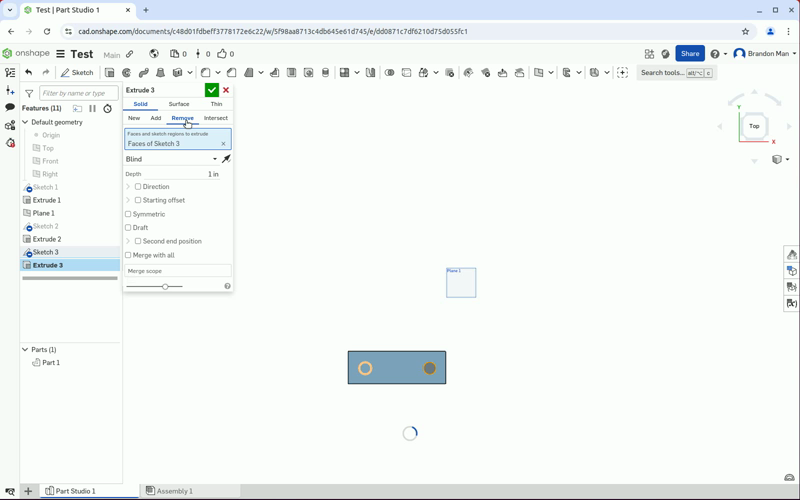
text(1.685)
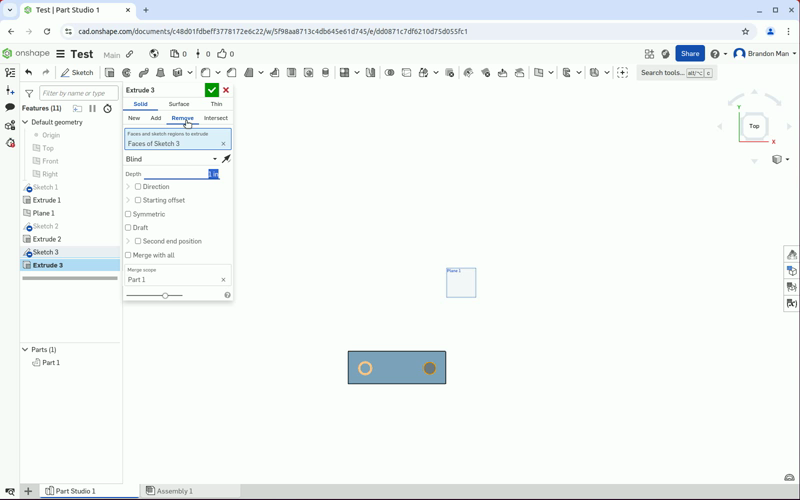
key(tab, 6)
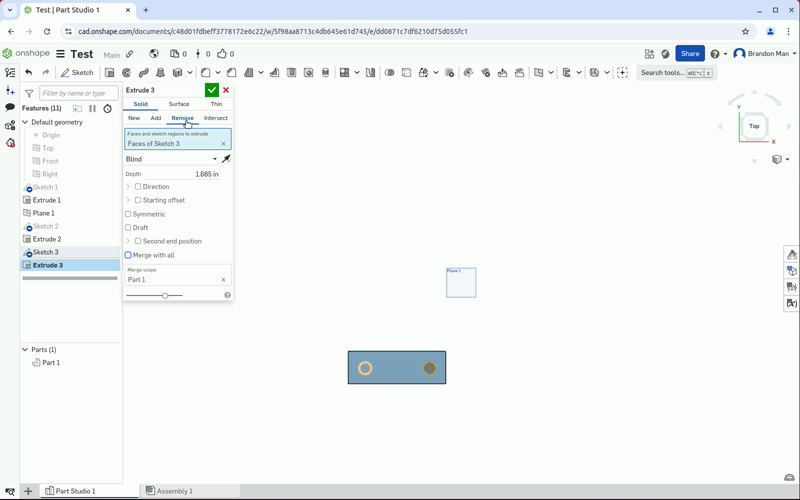
key(space)
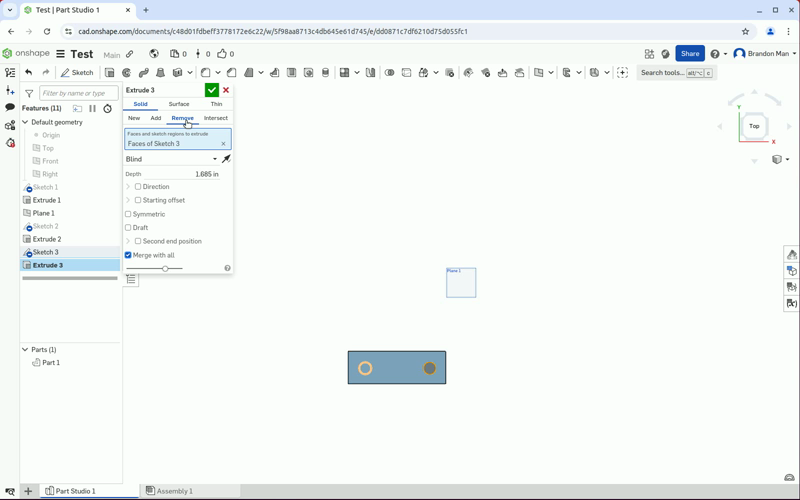
key(enter)
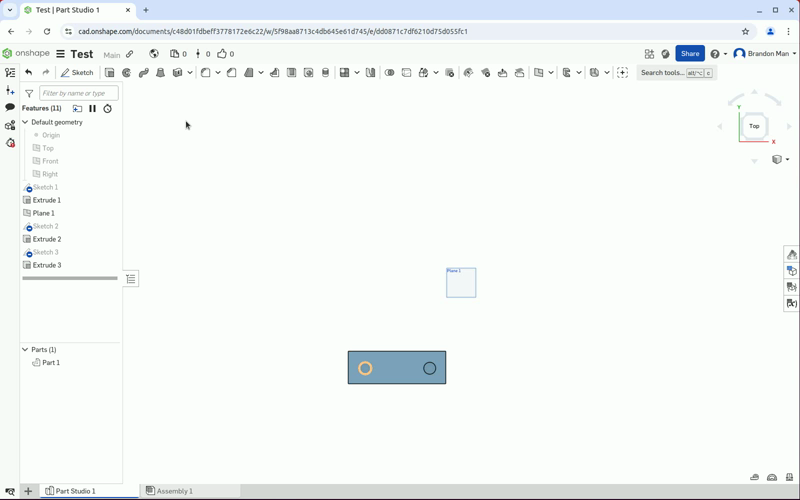
key(shift+h)
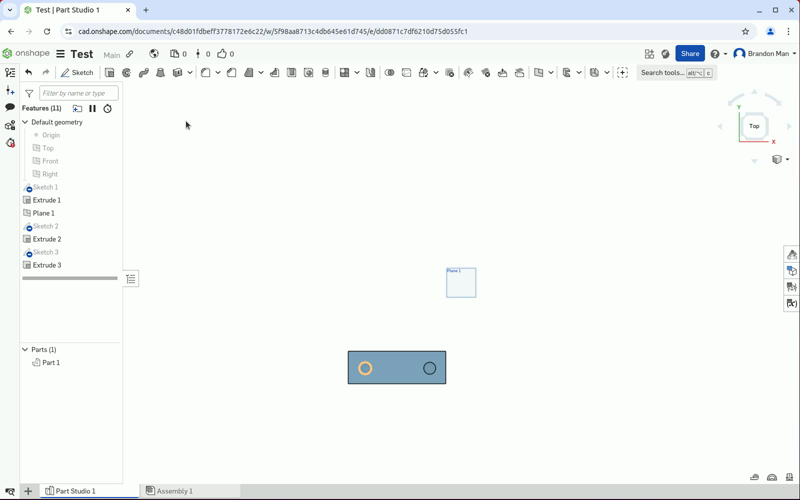
key(shift+h)
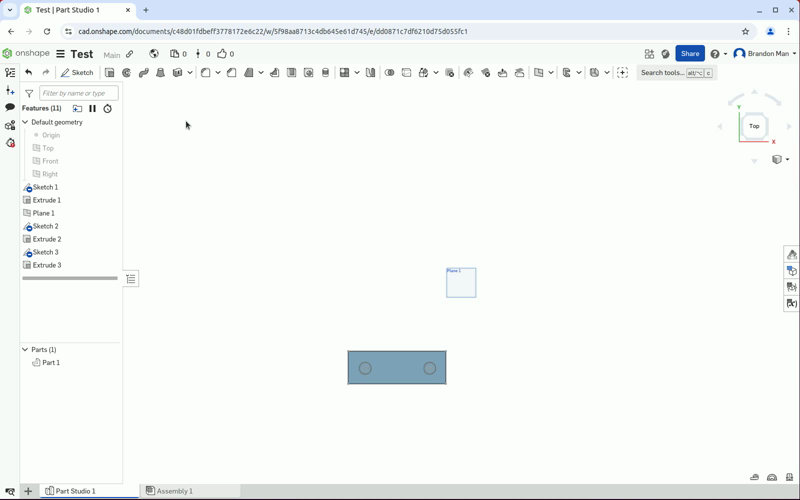
key(shift+7)
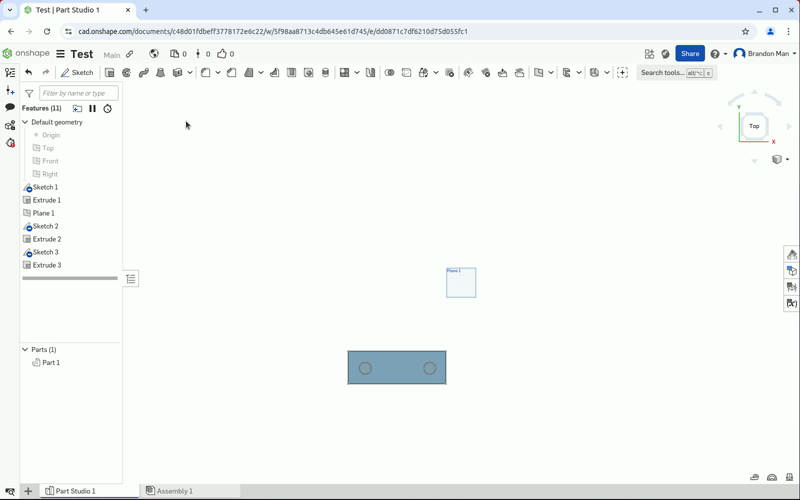
key(up, 3)
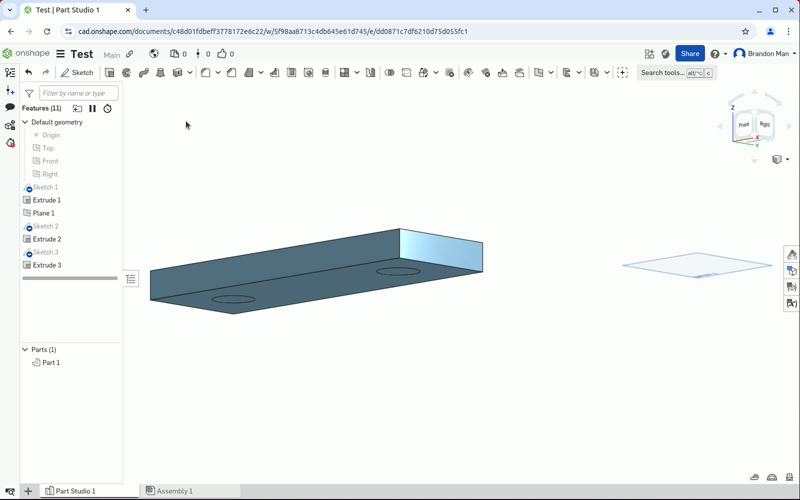
key(left, 3)
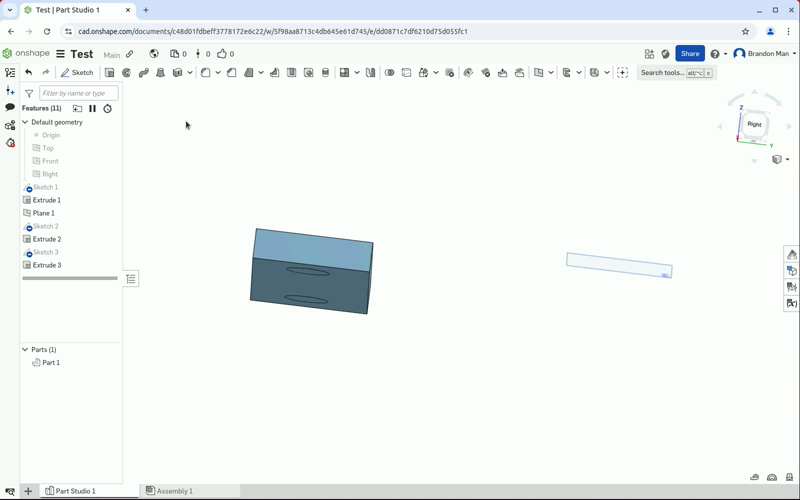
key(right, 3)
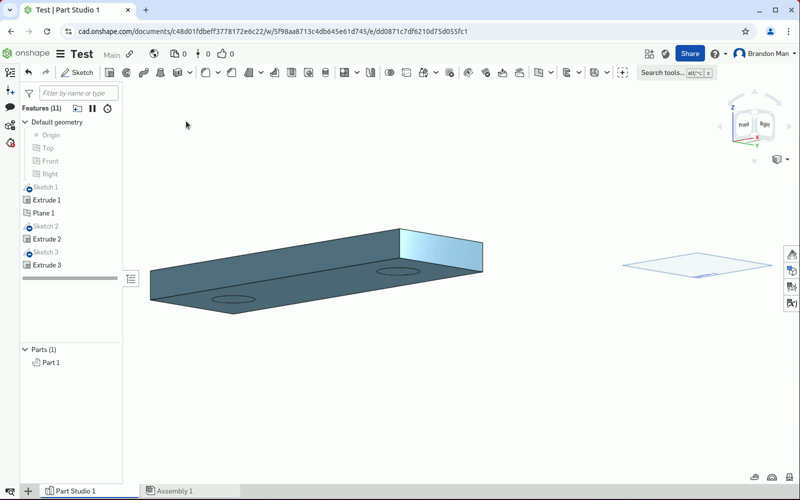
key(down, 3)
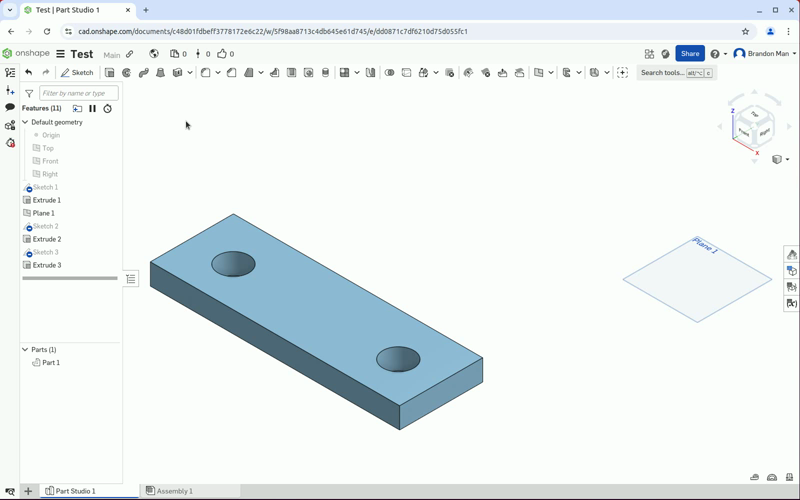
mouse_move(73, 189)
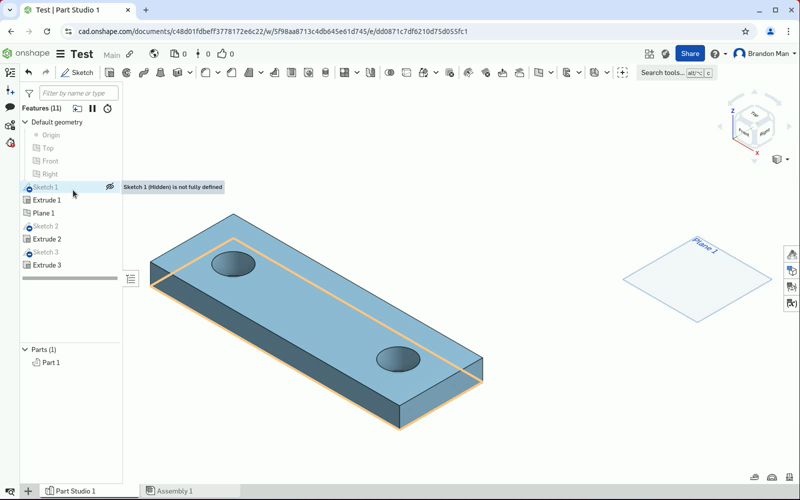
click(73, 189)